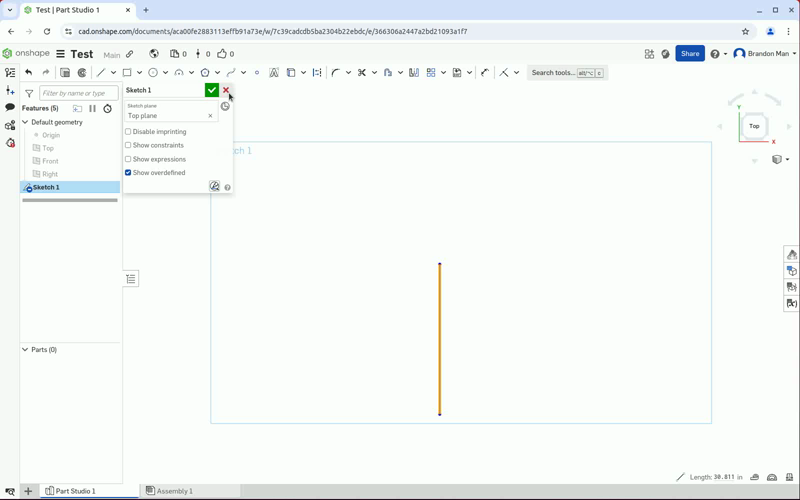
key(shift+h)
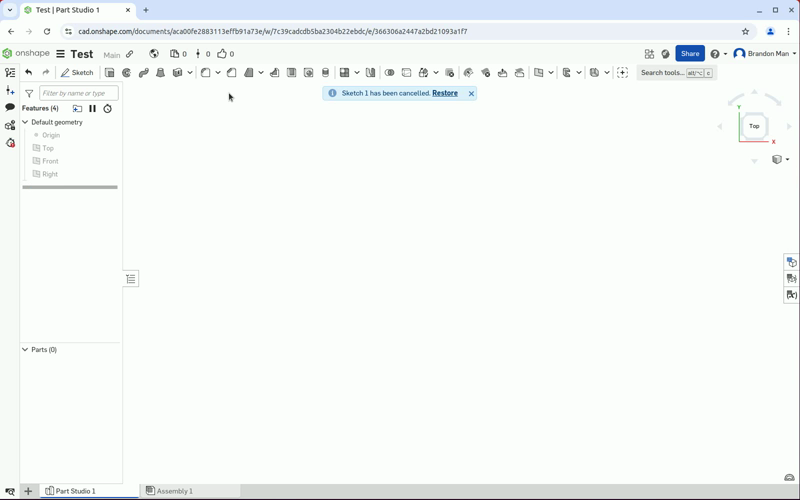
mouse_move(73, 352)
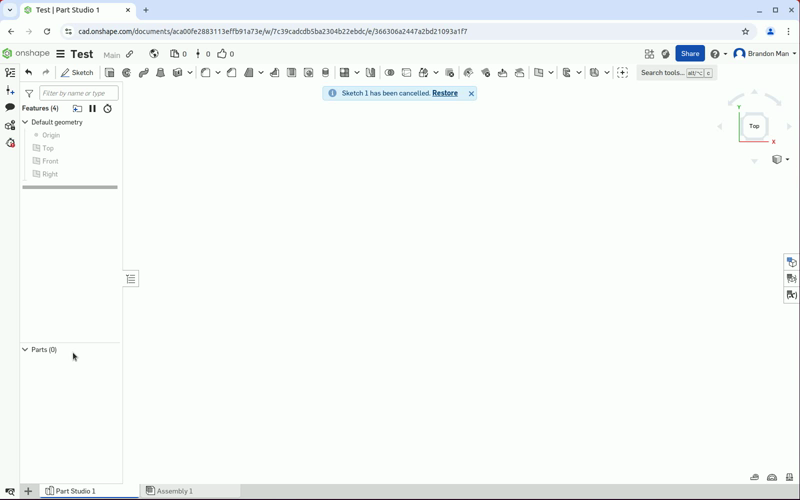
key(y)
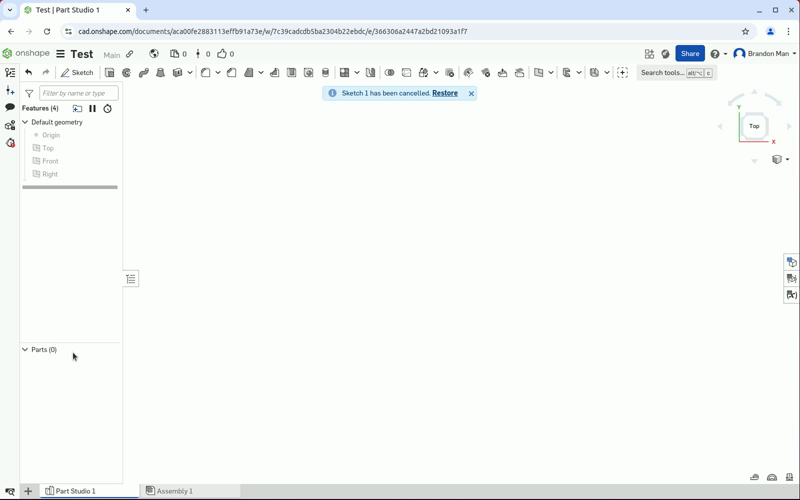
key(shift+p)
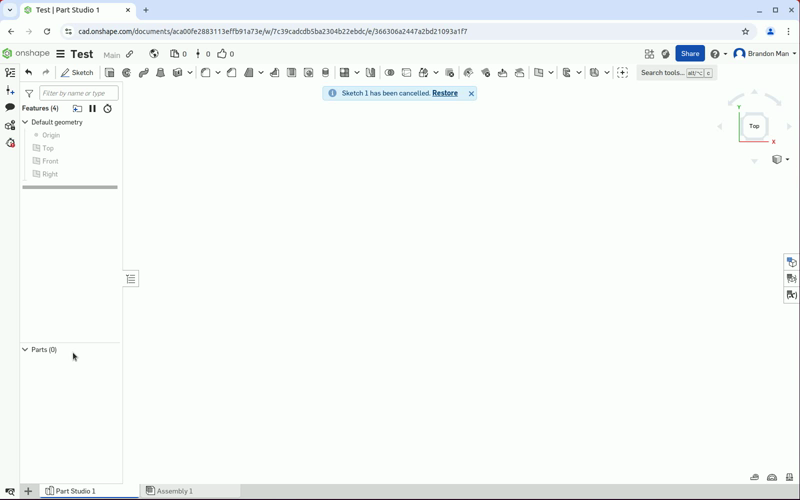
key(space)
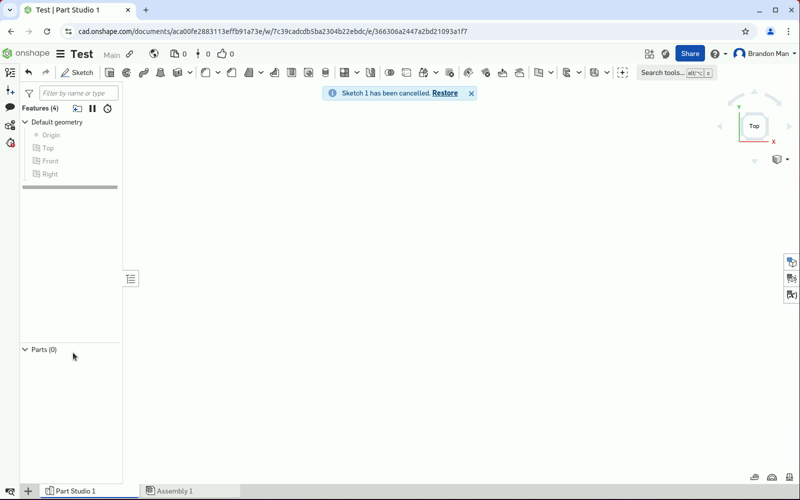
key_down(shift)
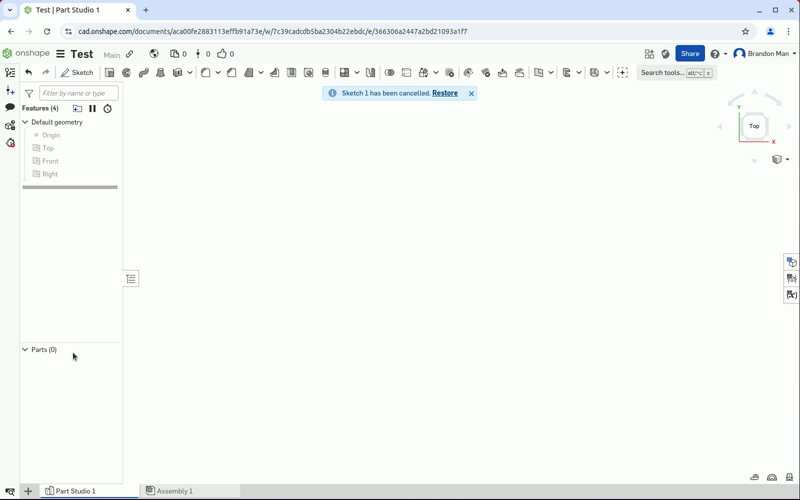
key(up)
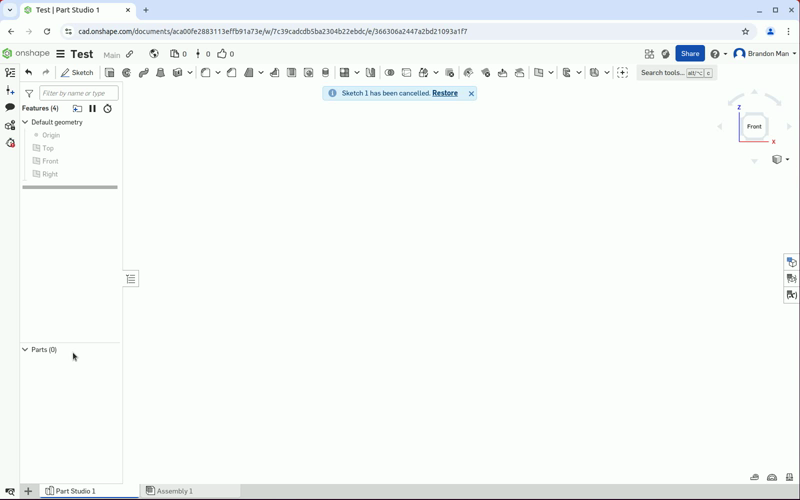
key_up(shift)
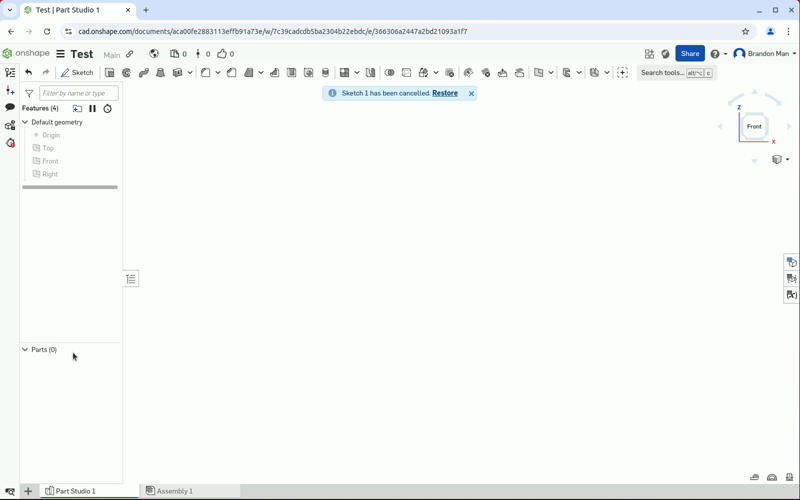
mouse_move(73, 352)
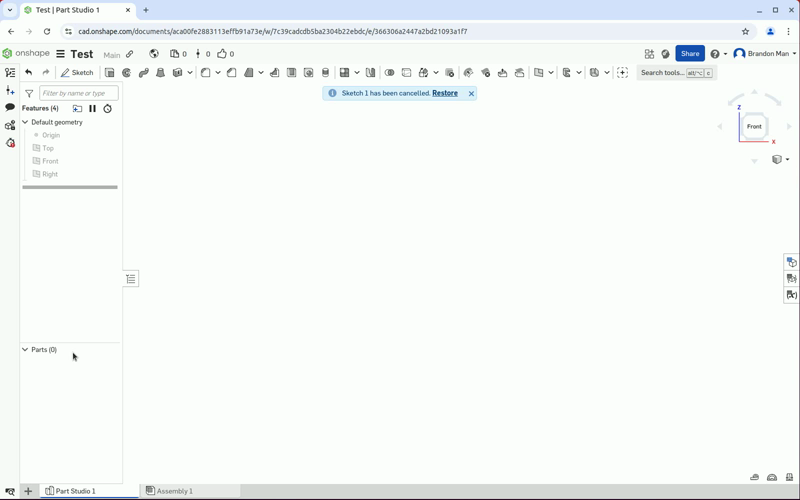
key(shift+y)
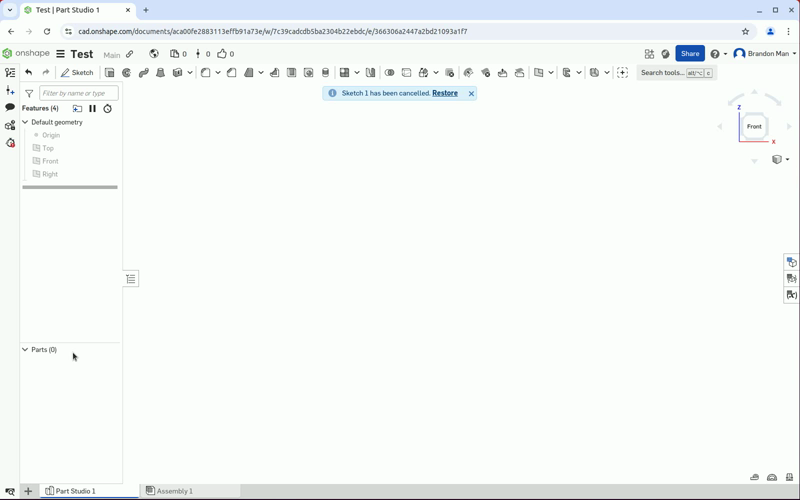
key(shift+s)
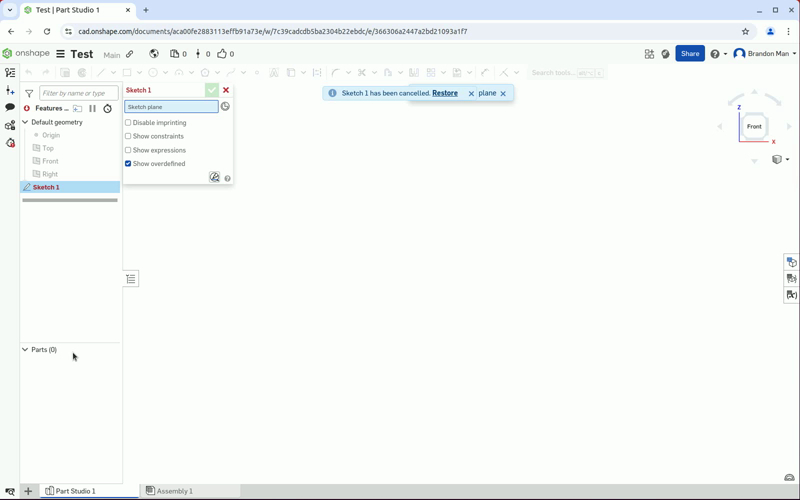
mouse_move(73, 163)
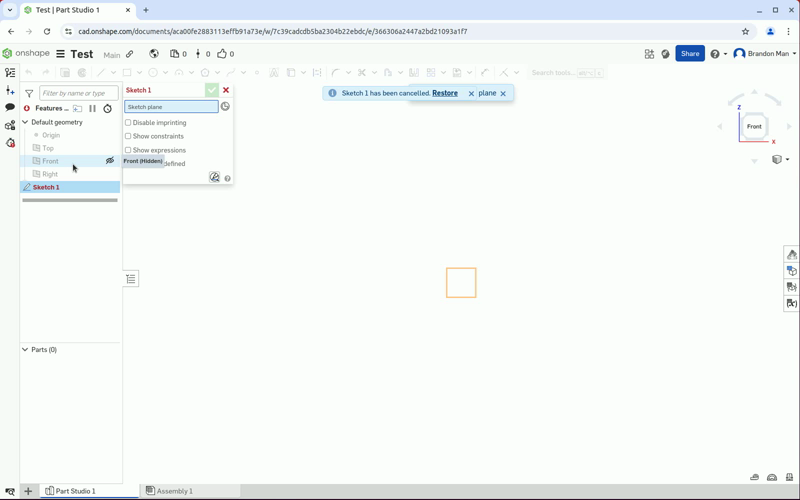
click(73, 163)
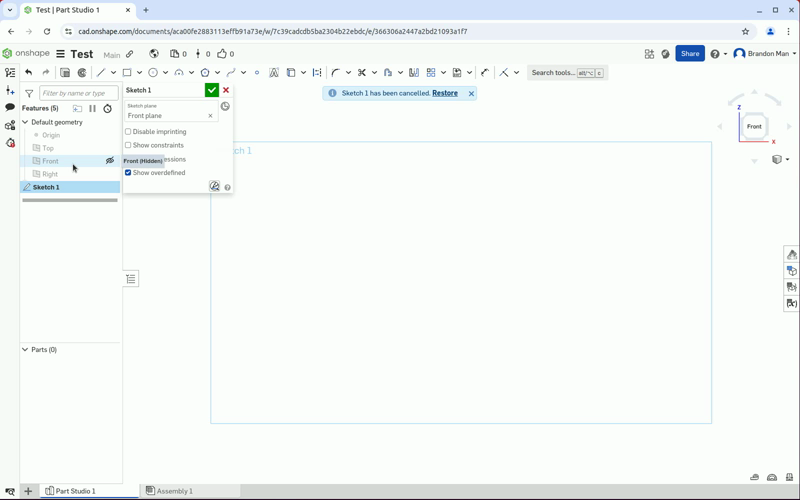
mouse_move(73, 352)
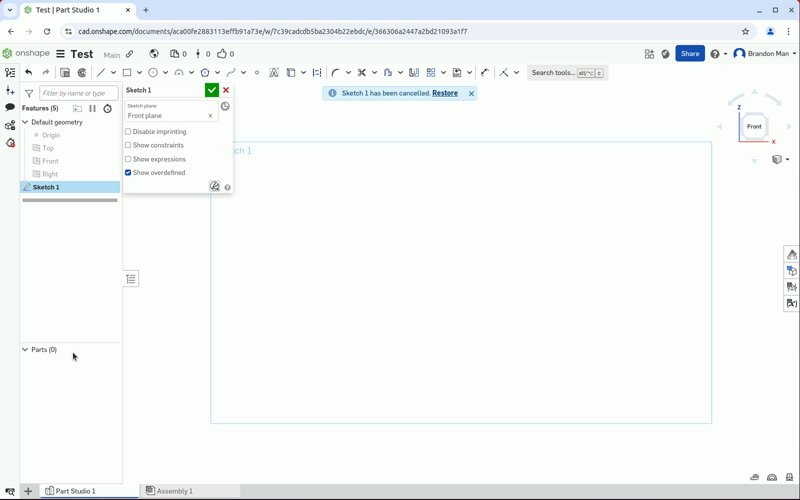
key(y)
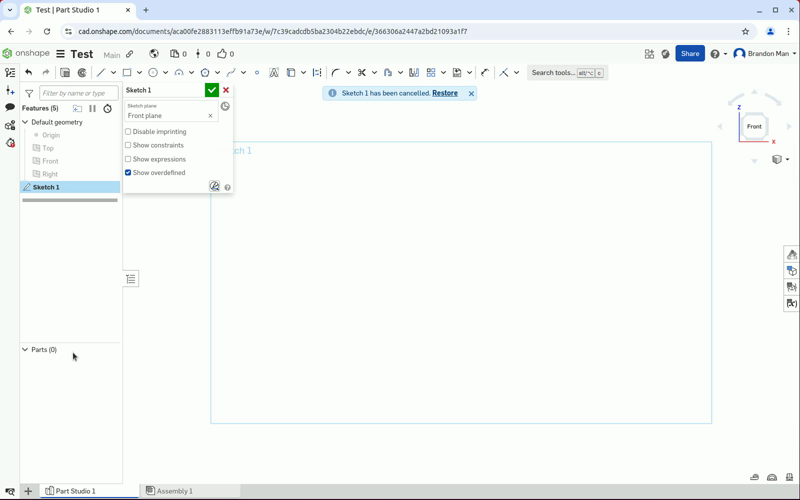
key(c)
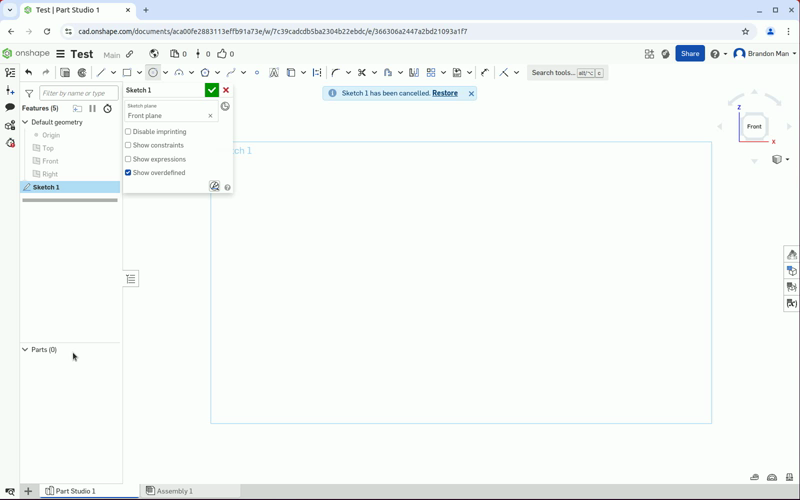
key_down(shift)
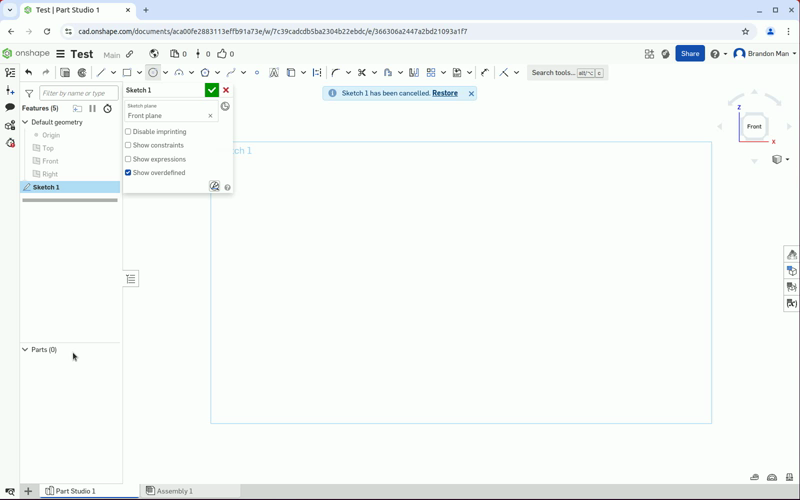
mouse_move(461, 282)
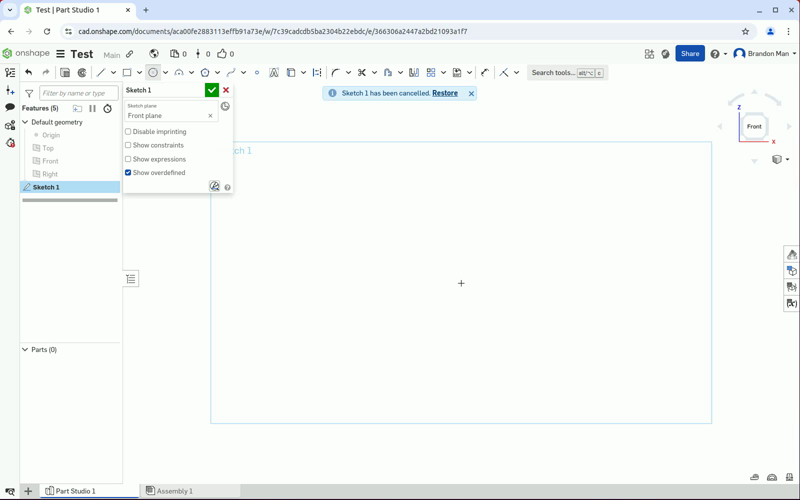
click(461, 282)
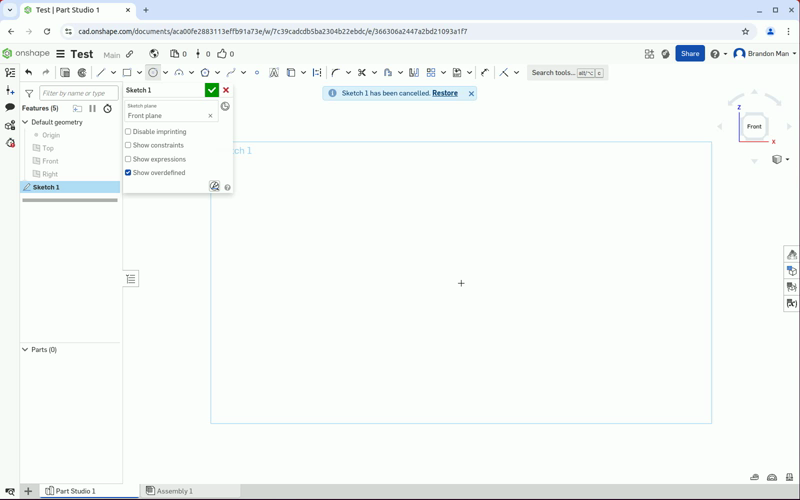
key_up(shift)
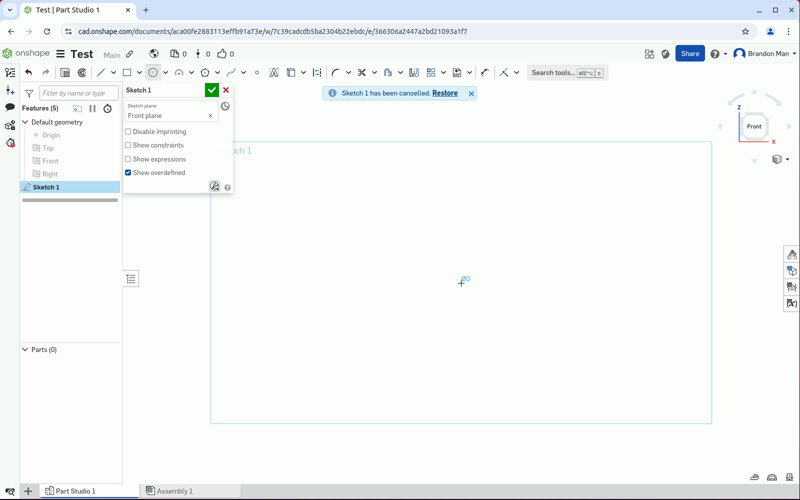
mouse_move(468, 282)
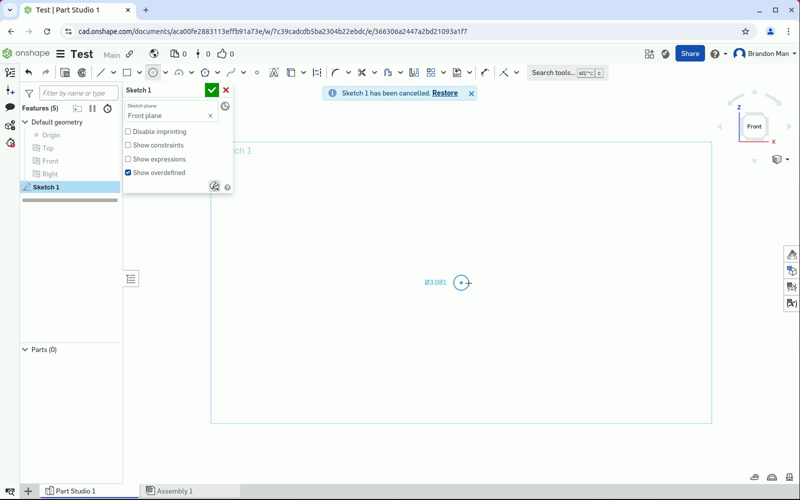
click(468, 282)
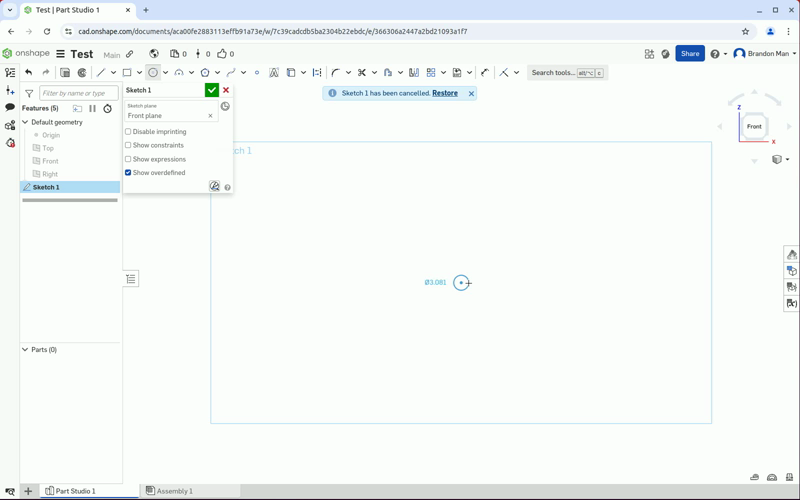
key(esc)
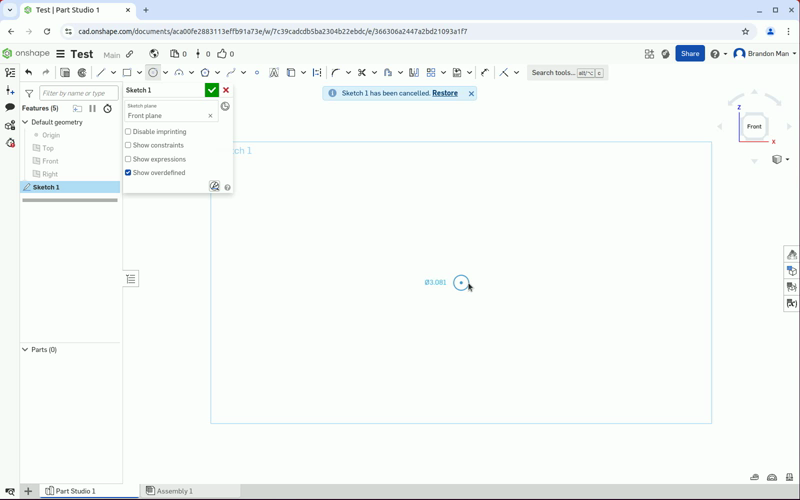
key(c)
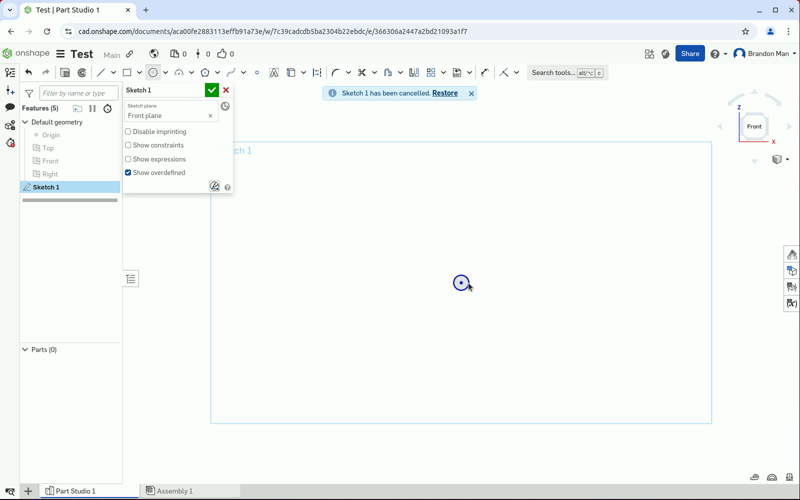
key_down(shift)
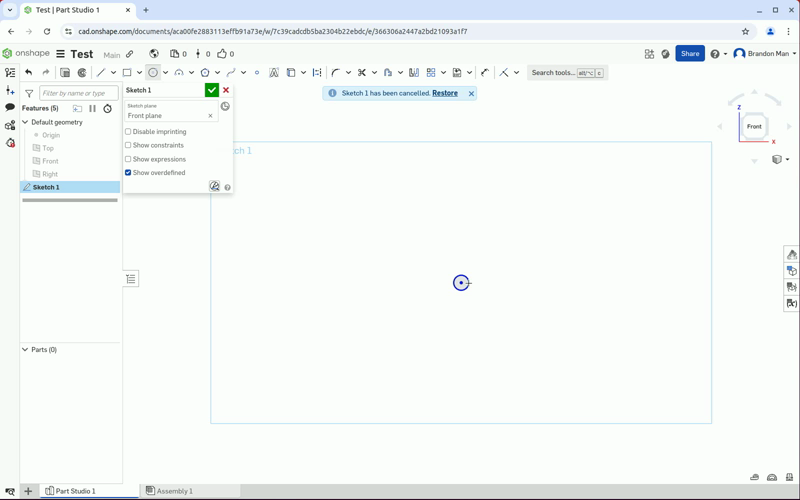
mouse_move(461, 282)
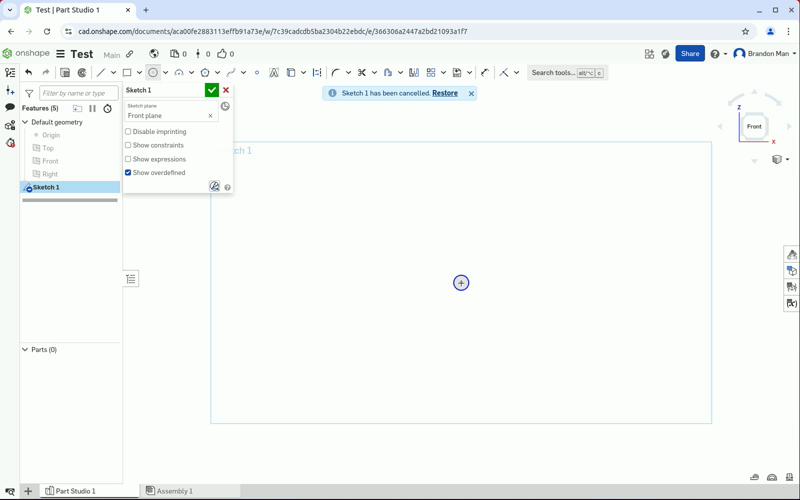
click(461, 282)
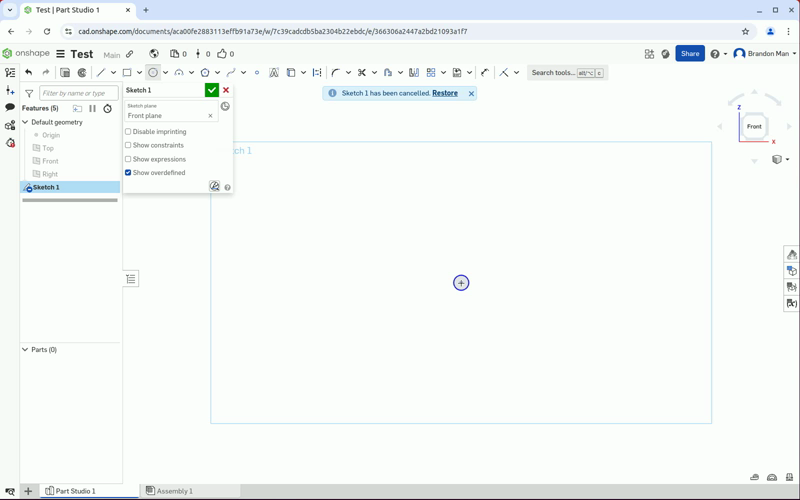
key_up(shift)
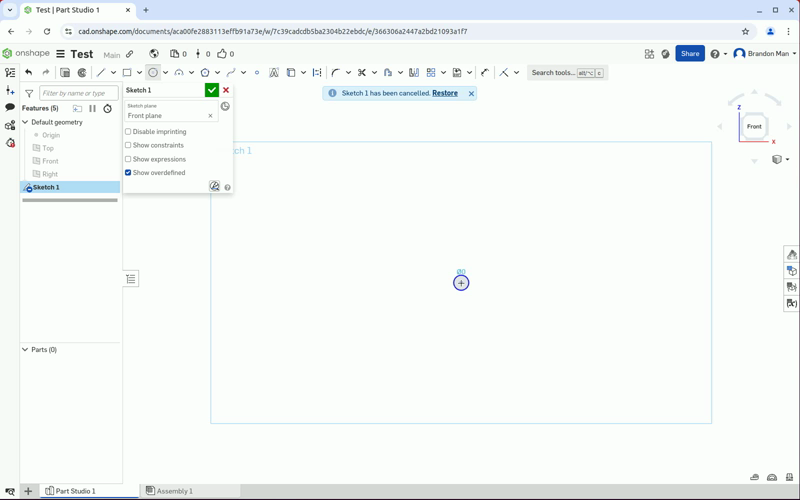
mouse_move(464, 282)
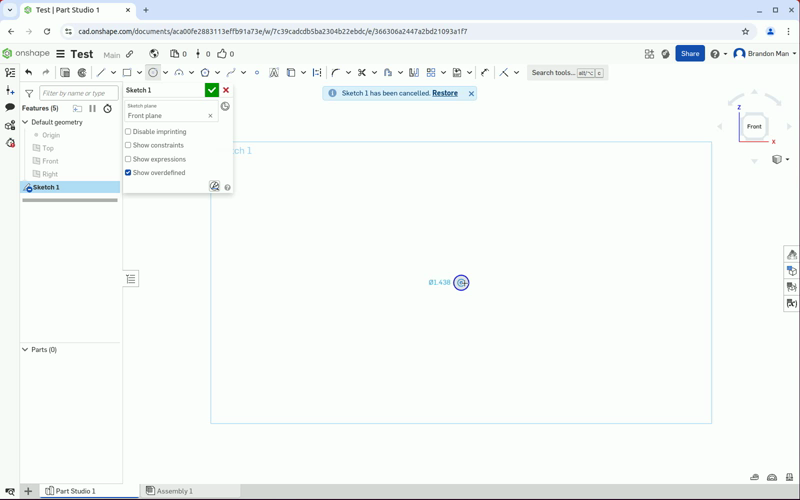
scroll(6)
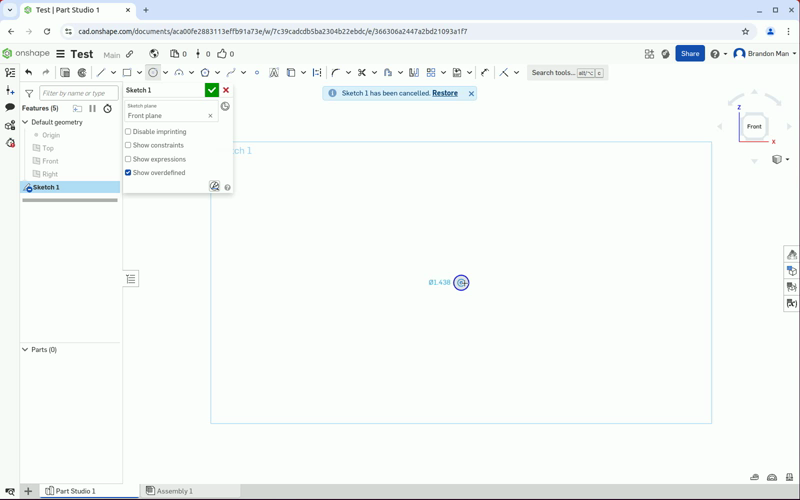
scroll(6)
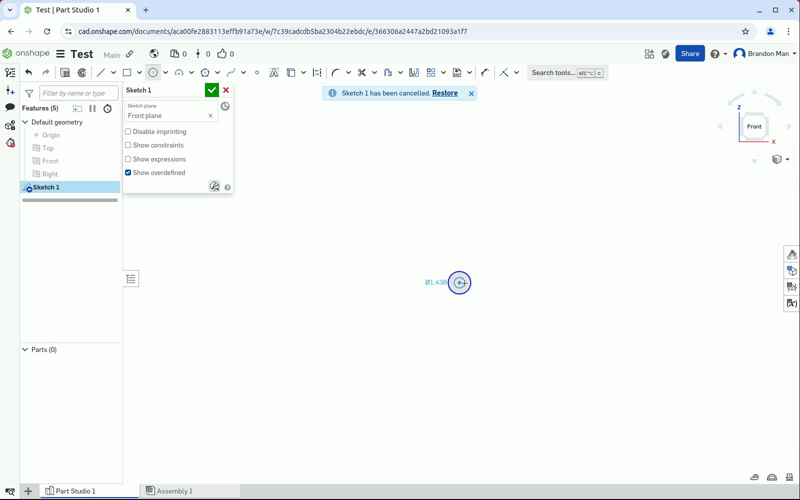
scroll(6)
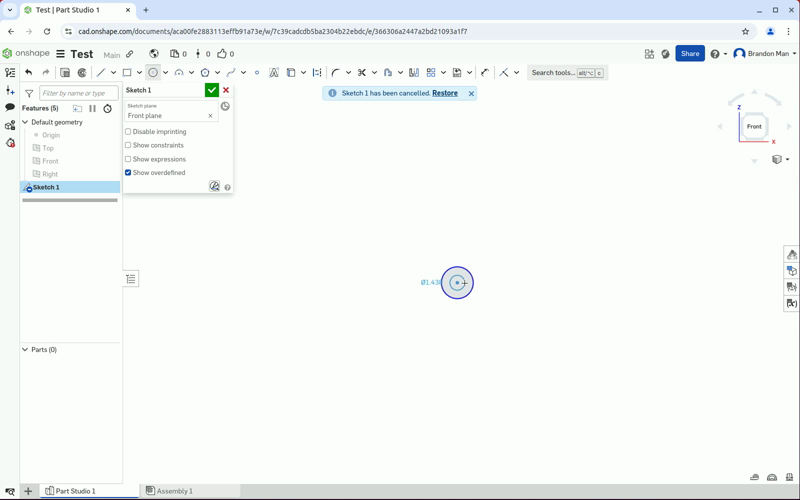
scroll(6)
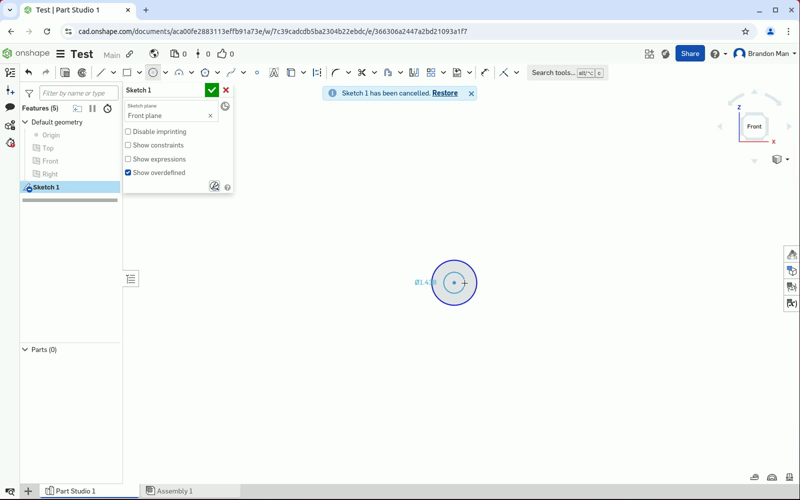
scroll(6)
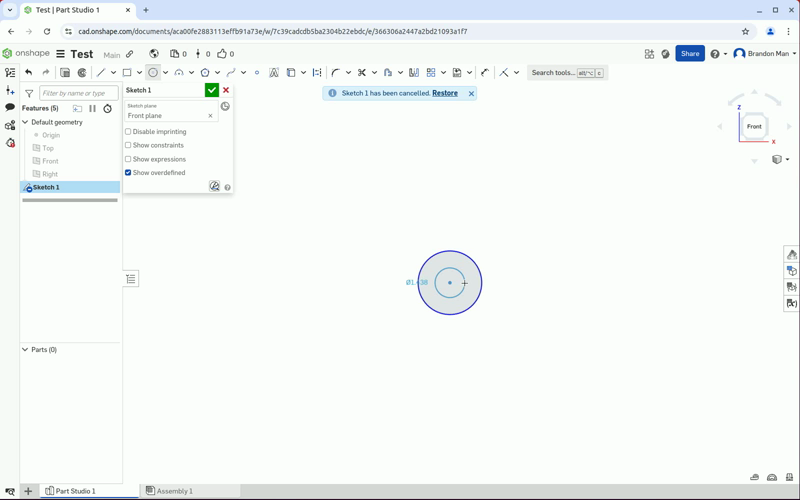
scroll(6)
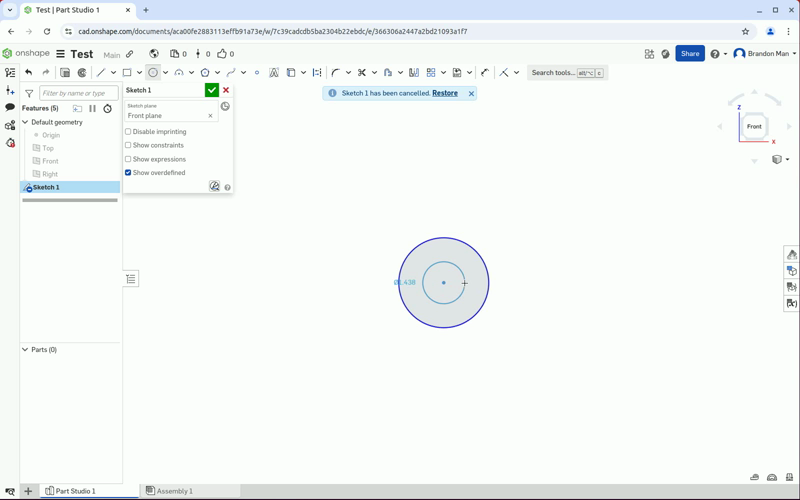
scroll(6)
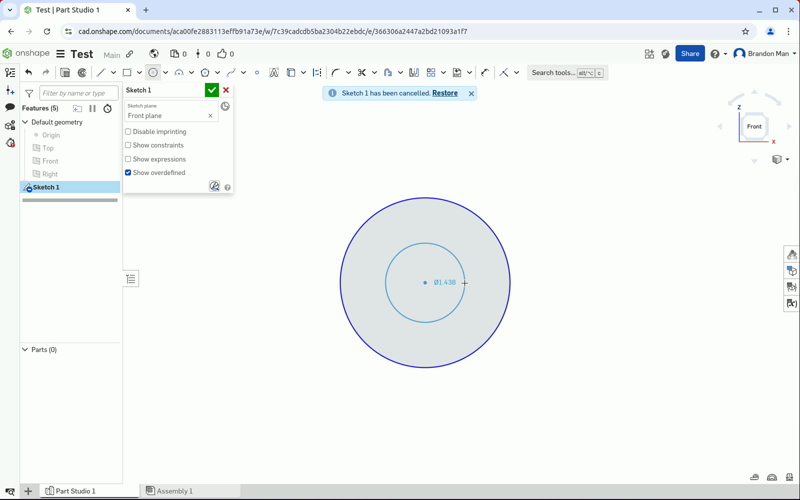
click(464, 282)
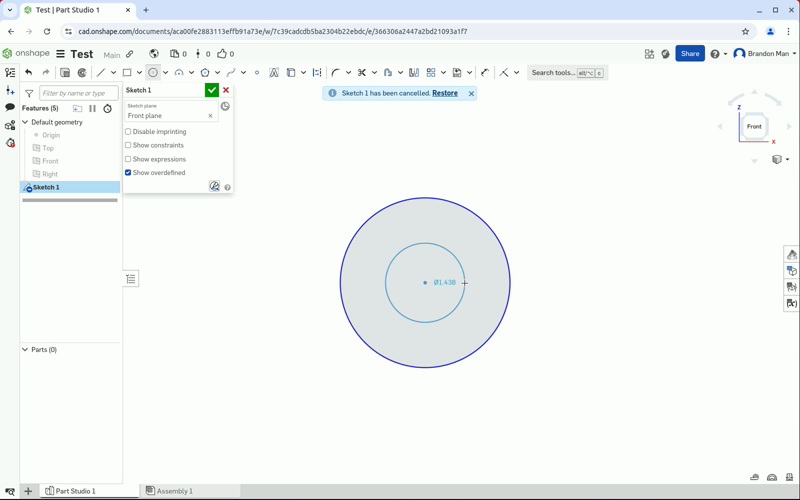
scroll(-6)
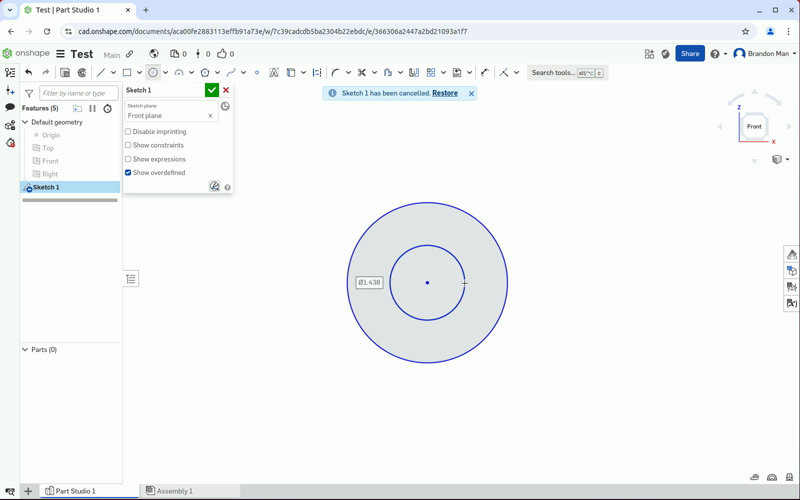
scroll(-6)
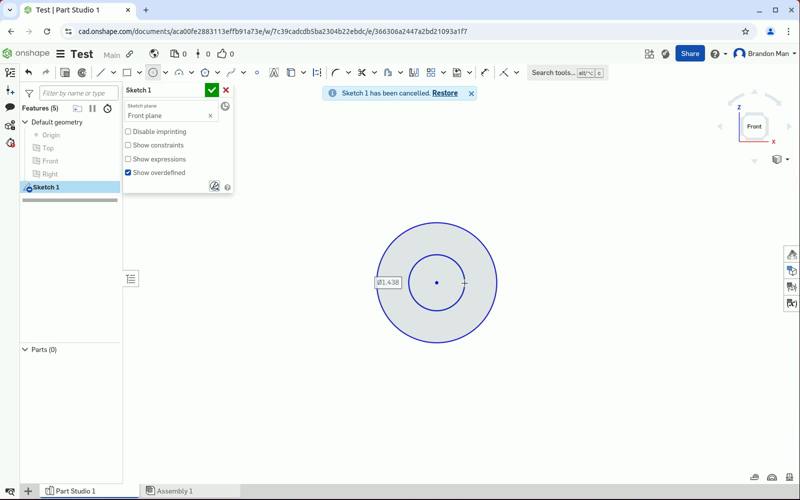
scroll(-6)
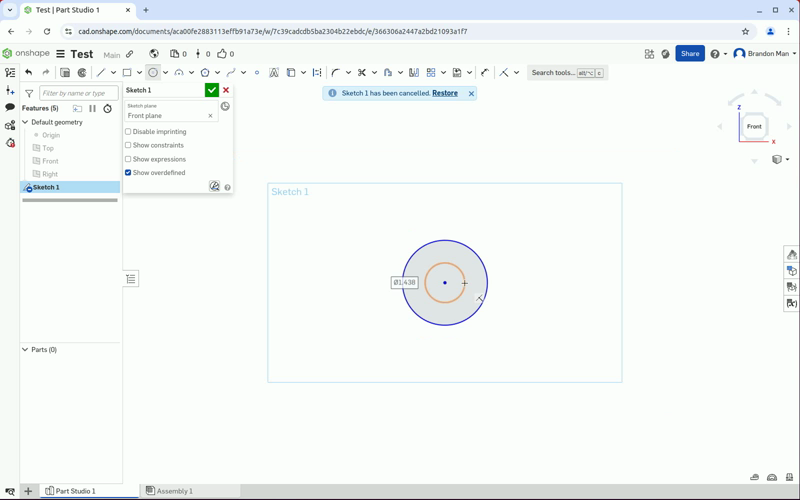
scroll(-6)
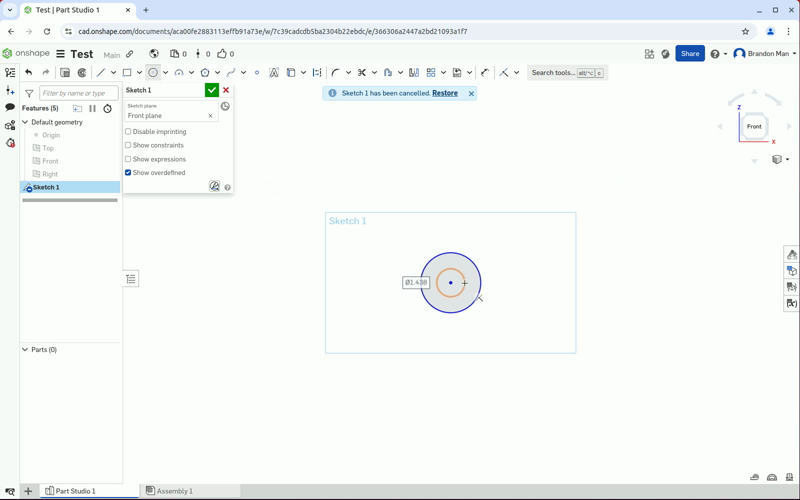
scroll(-6)
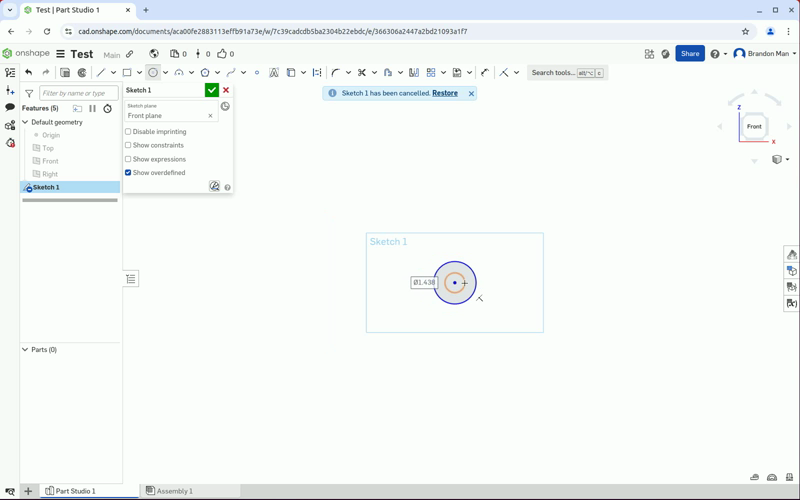
scroll(-6)
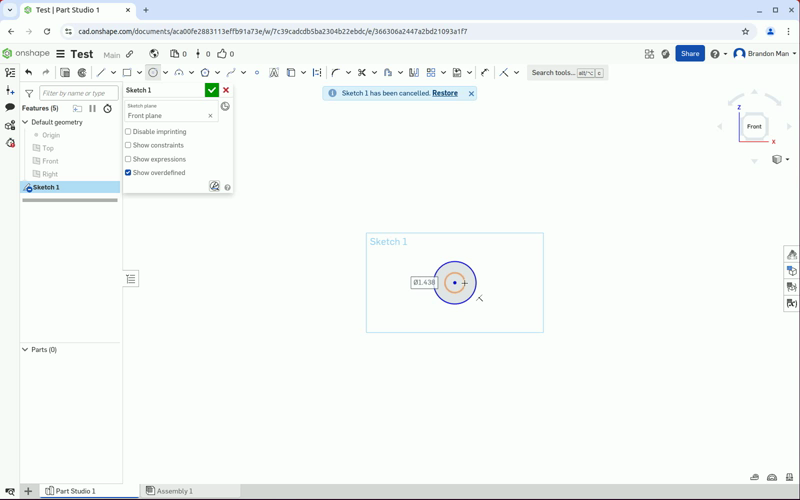
scroll(-6)
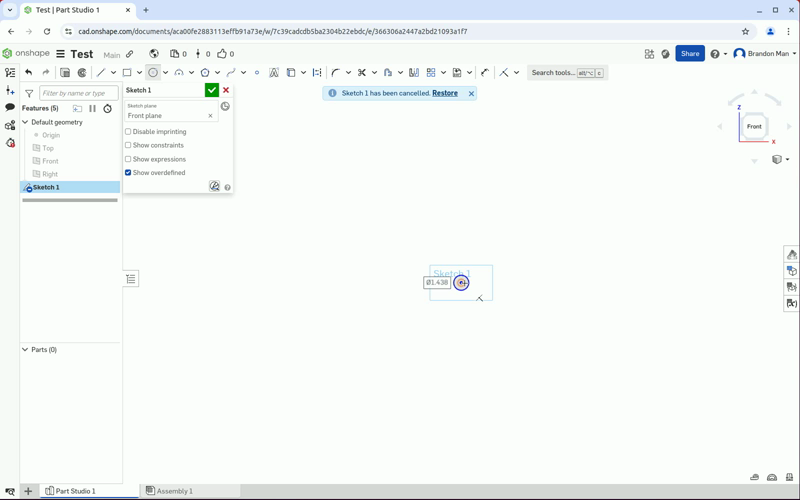
key(esc)
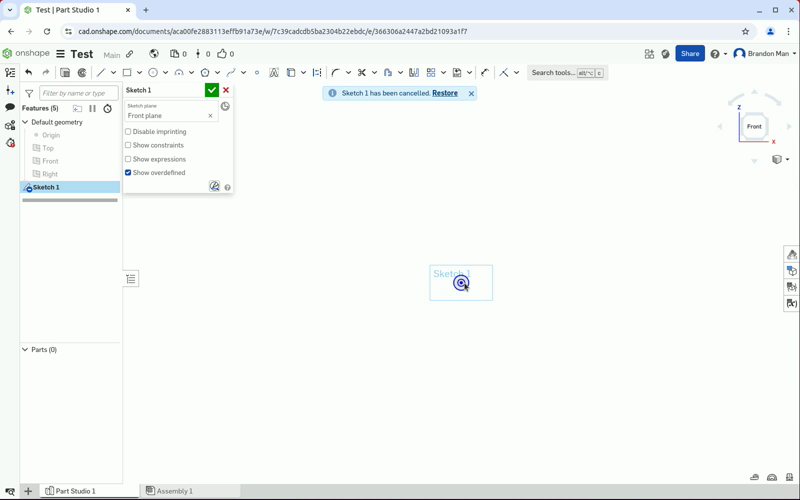
mouse_move(462, 286)
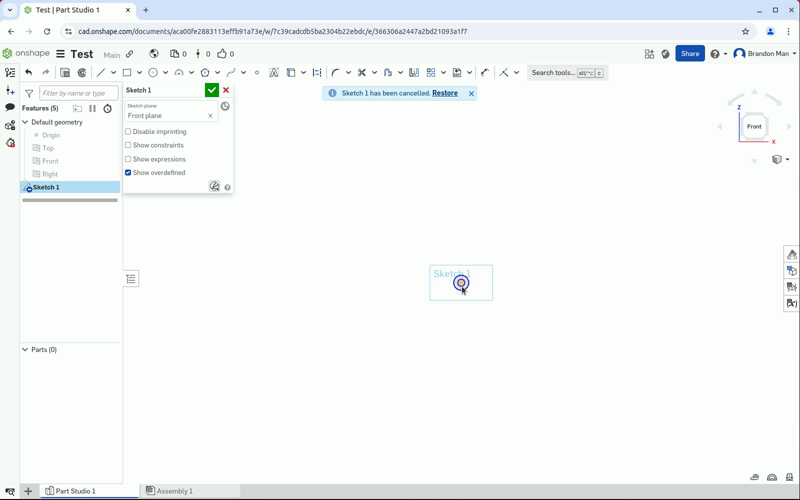
scroll(6)
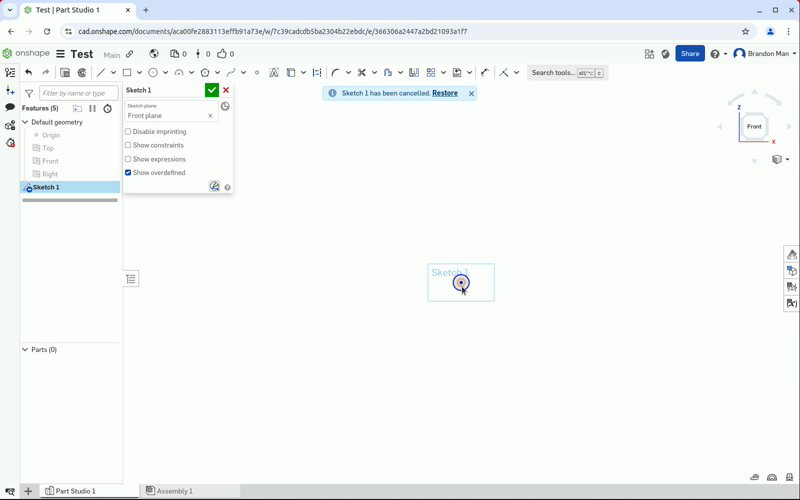
scroll(6)
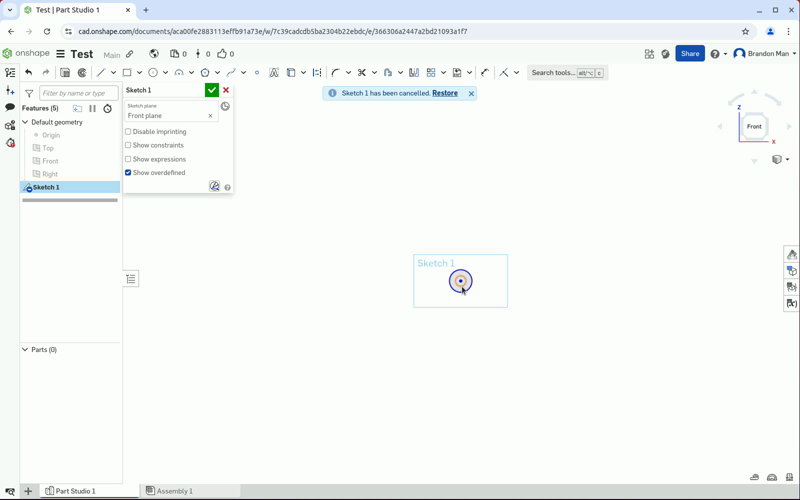
scroll(6)
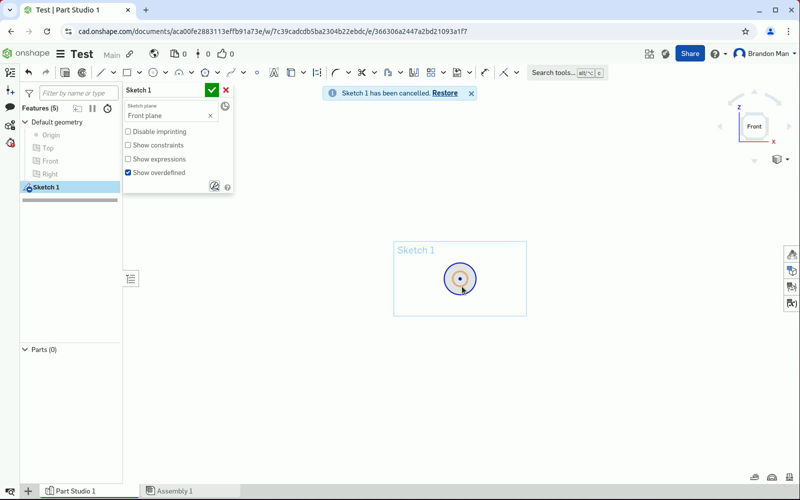
scroll(6)
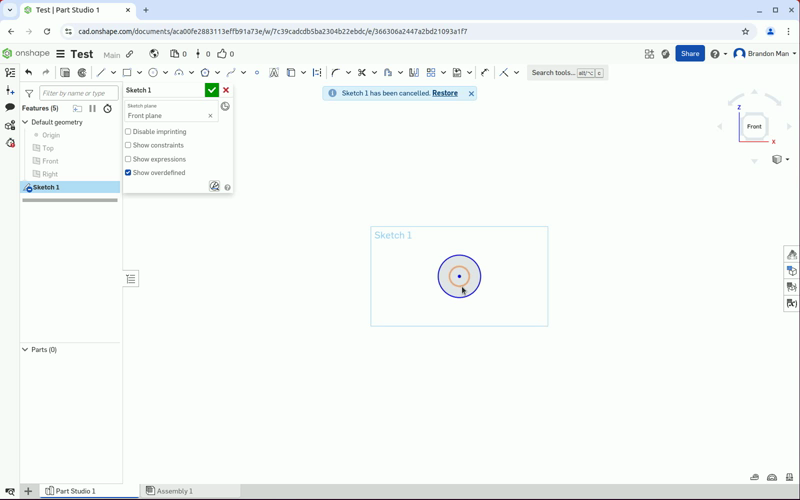
scroll(6)
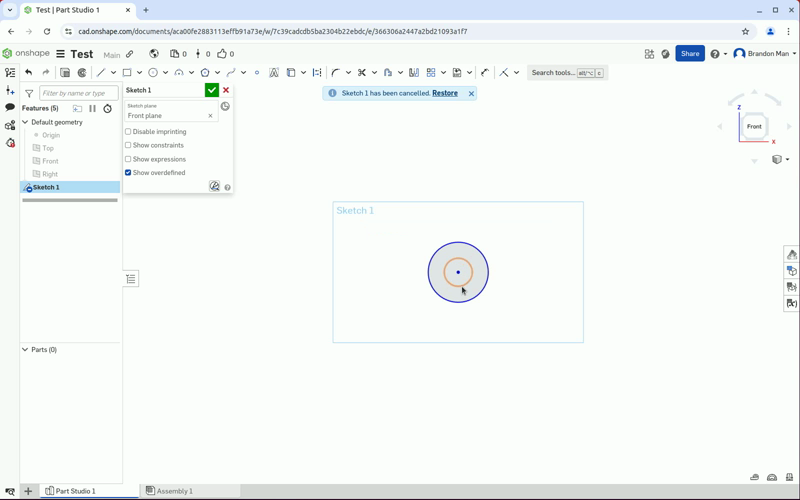
scroll(6)
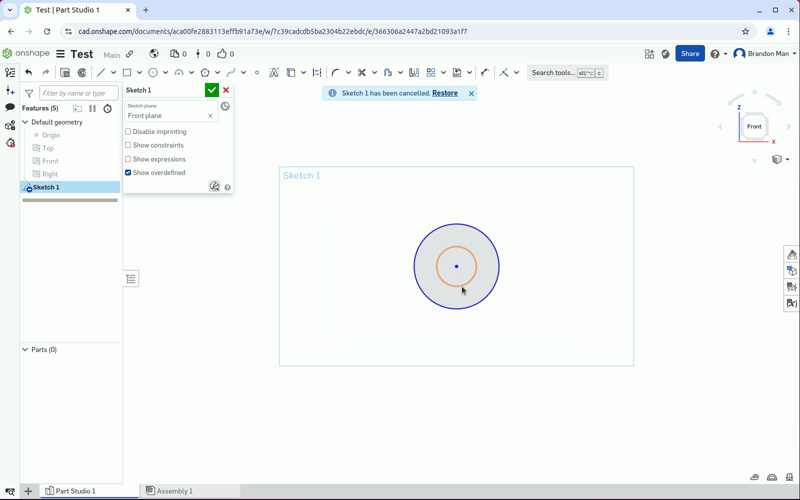
scroll(6)
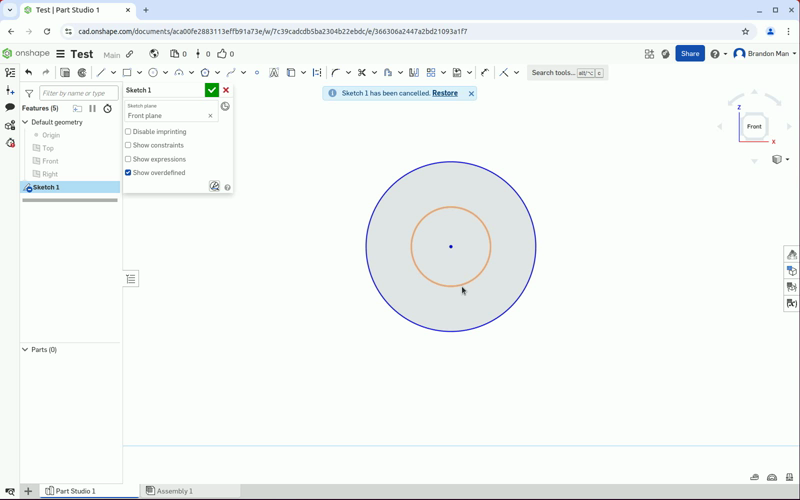
click(462, 286)
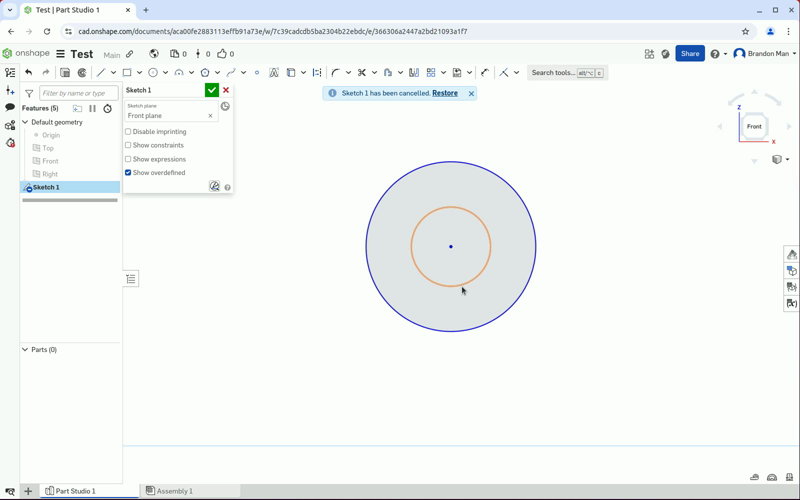
scroll(-6)
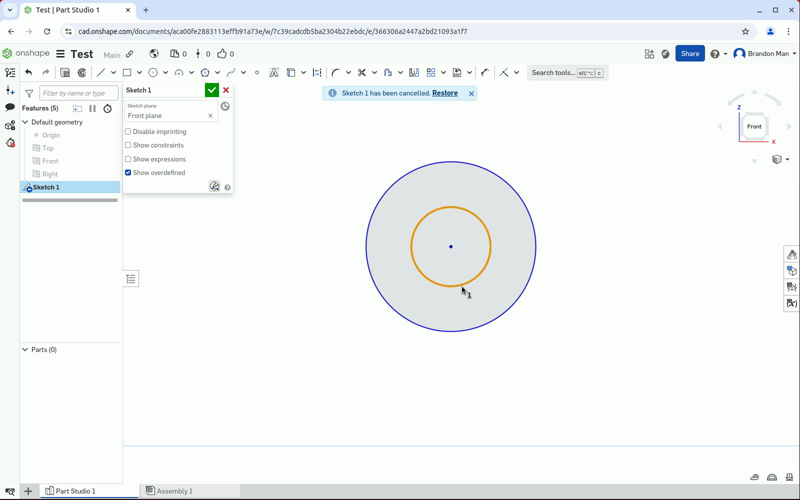
scroll(-6)
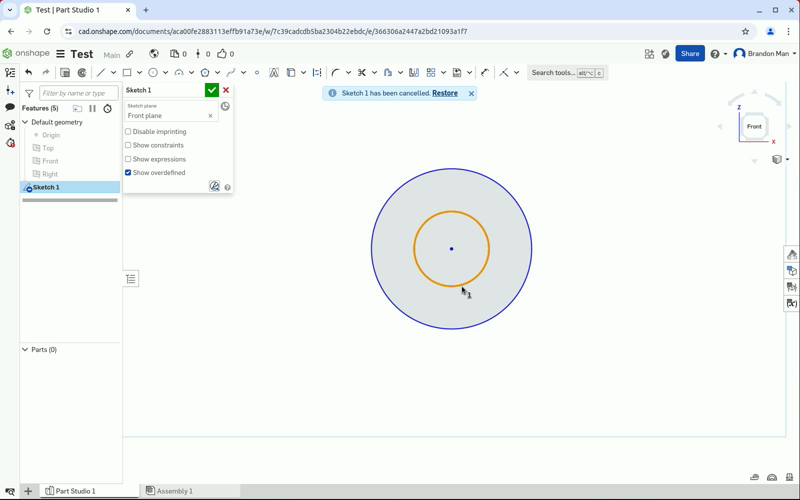
scroll(-6)
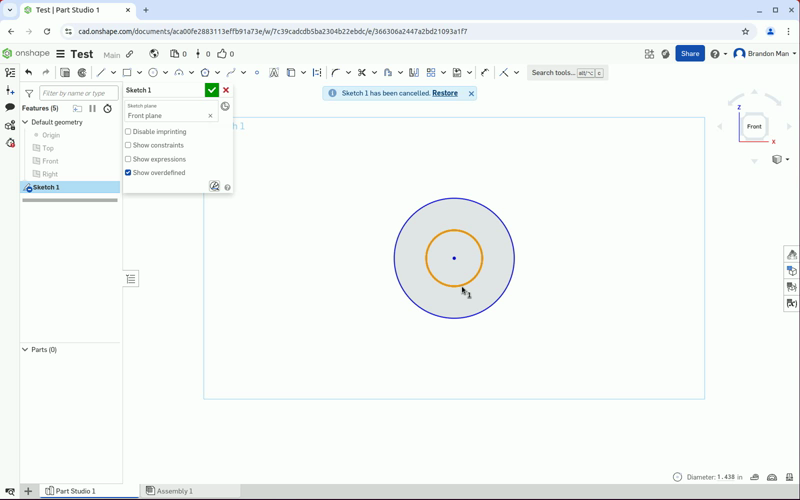
scroll(-6)
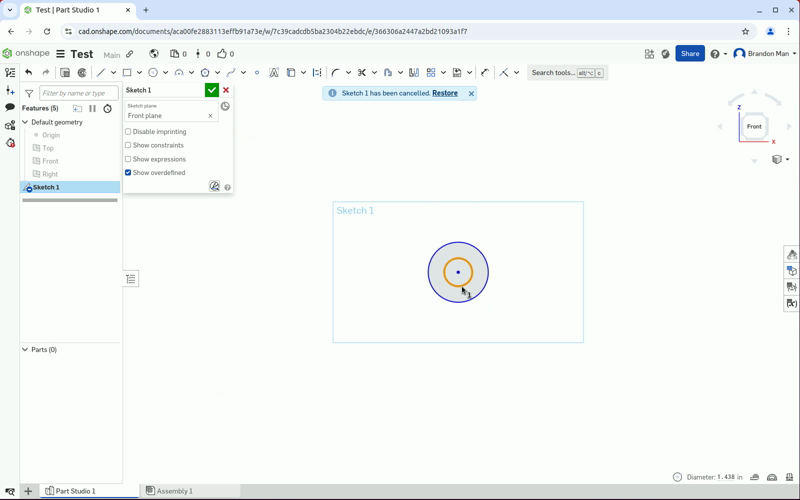
scroll(-6)
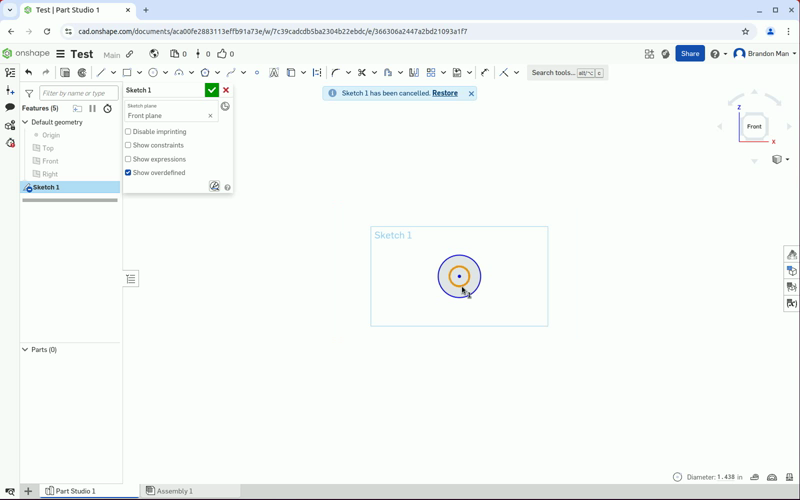
scroll(-6)
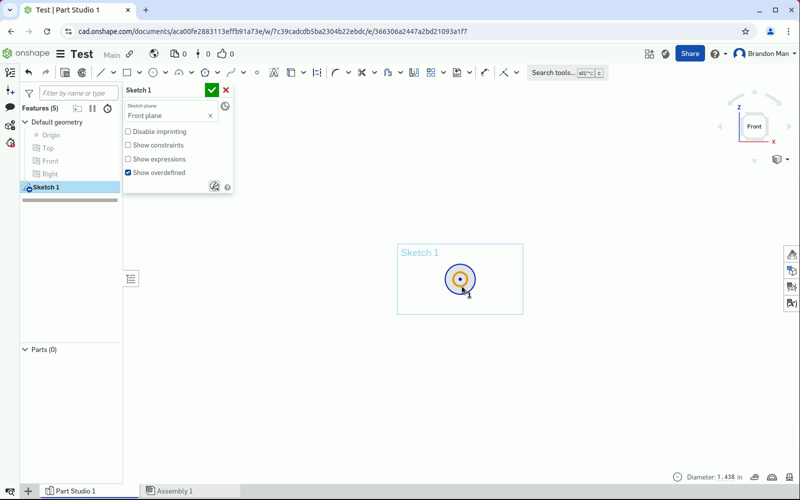
scroll(-6)
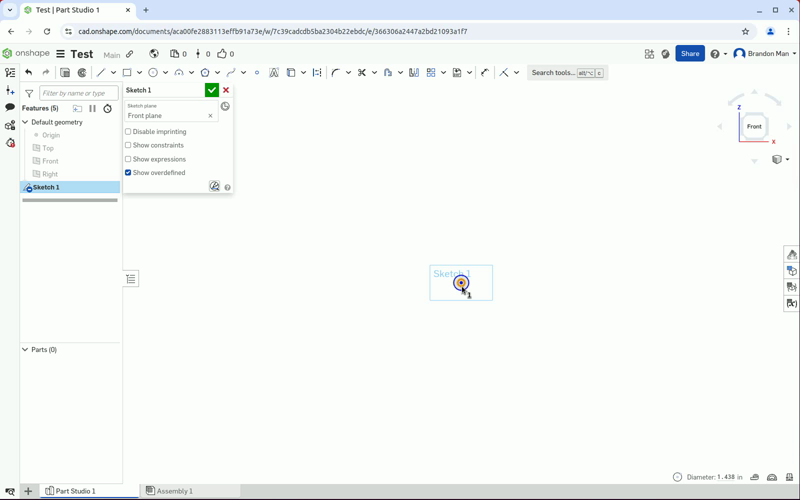
mouse_move(73, 352)
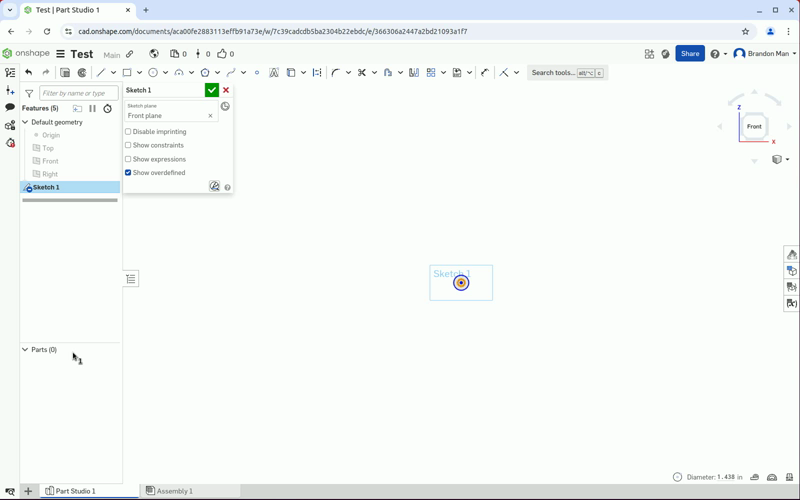
key(shift+y)
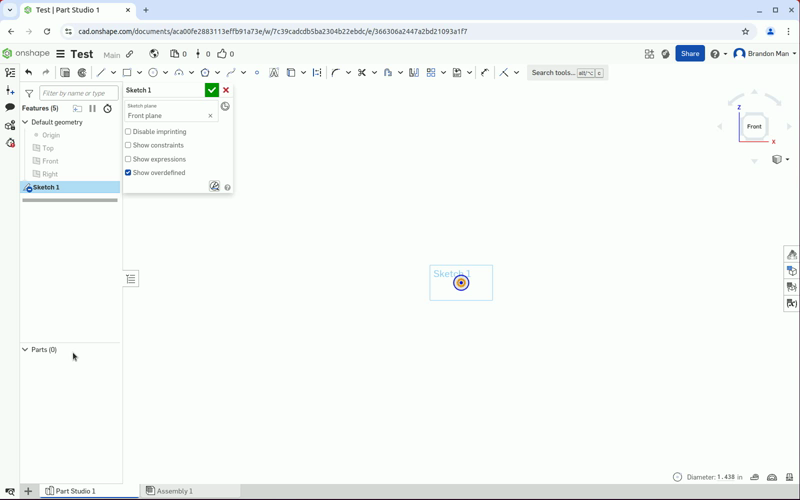
key(shift+e)
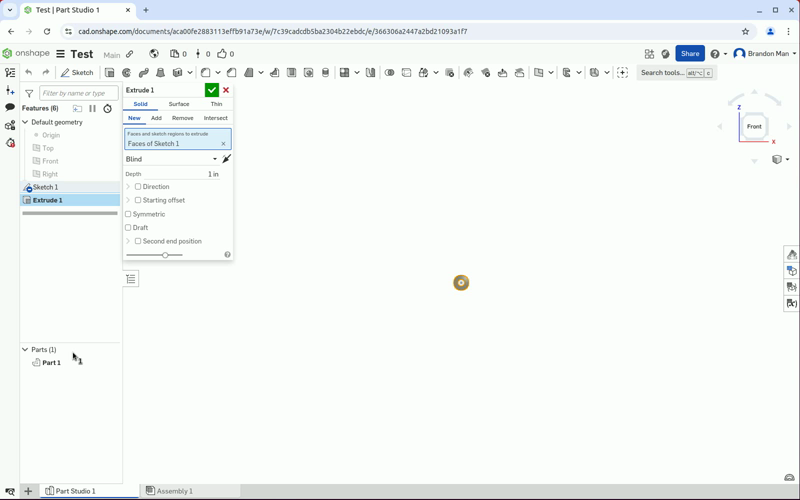
mouse_move(143, 106)
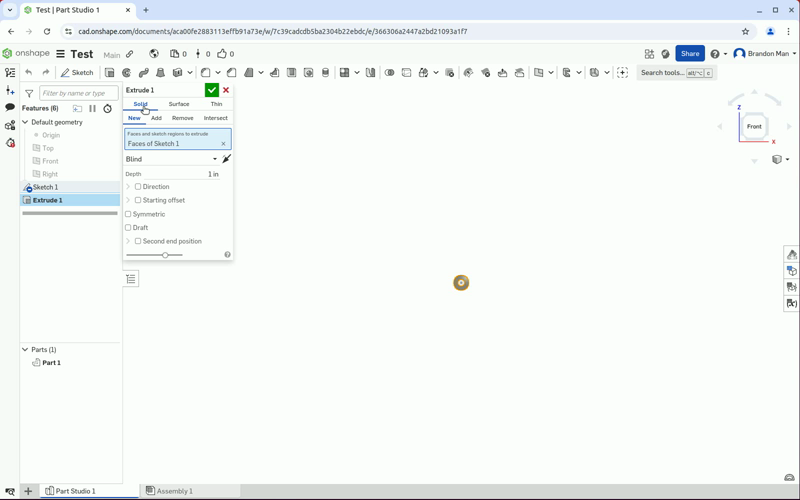
click(143, 106)
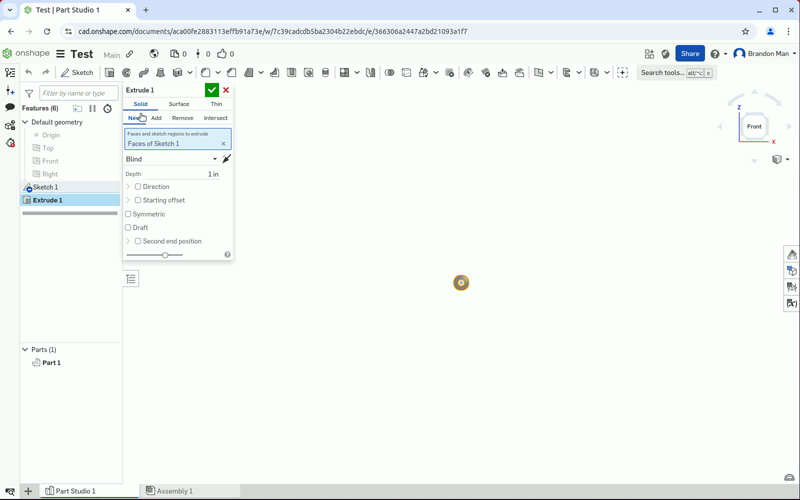
mouse_move(137, 120)
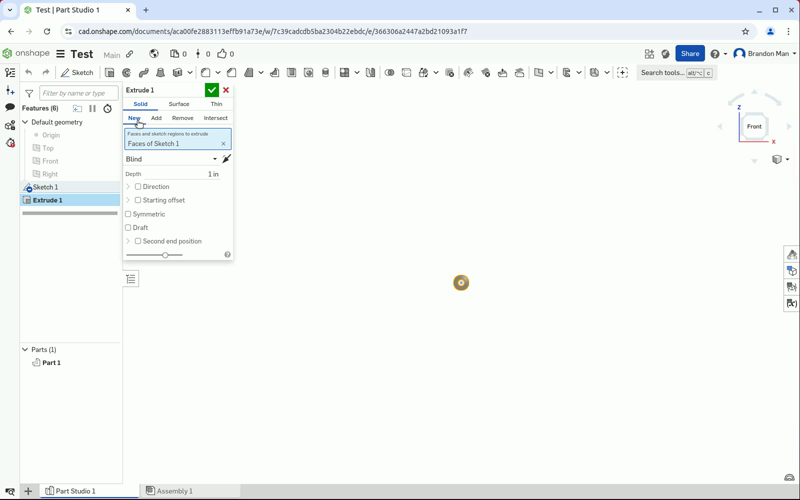
click(137, 120)
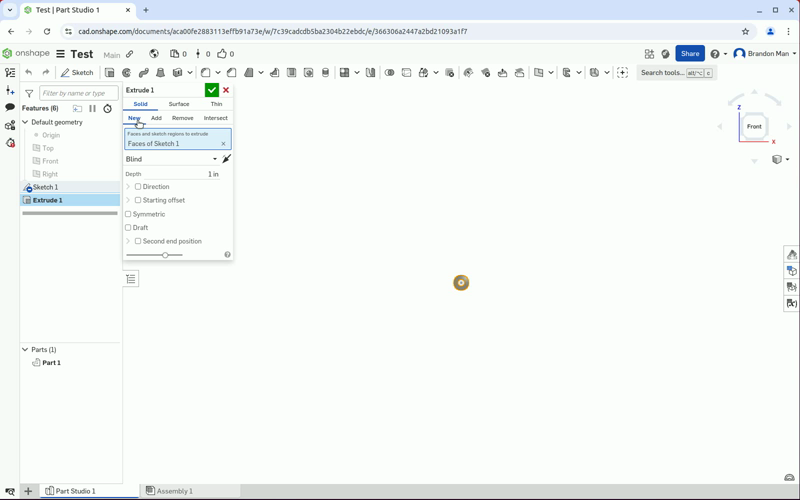
key(tab, 4)
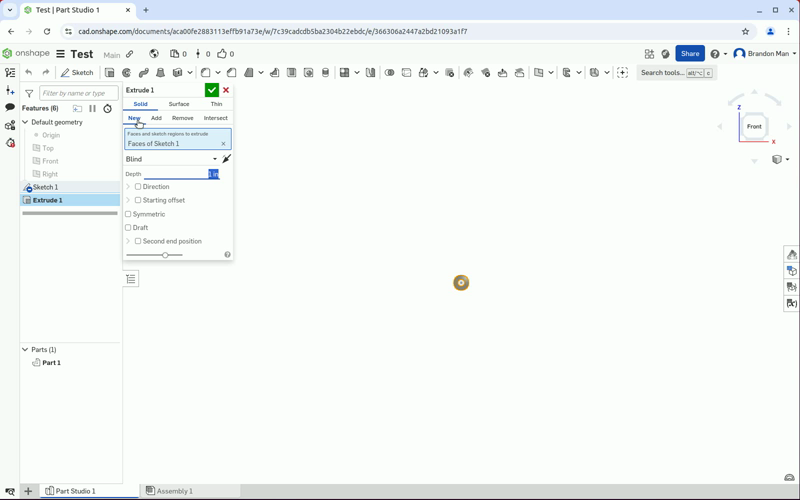
text(1.926)
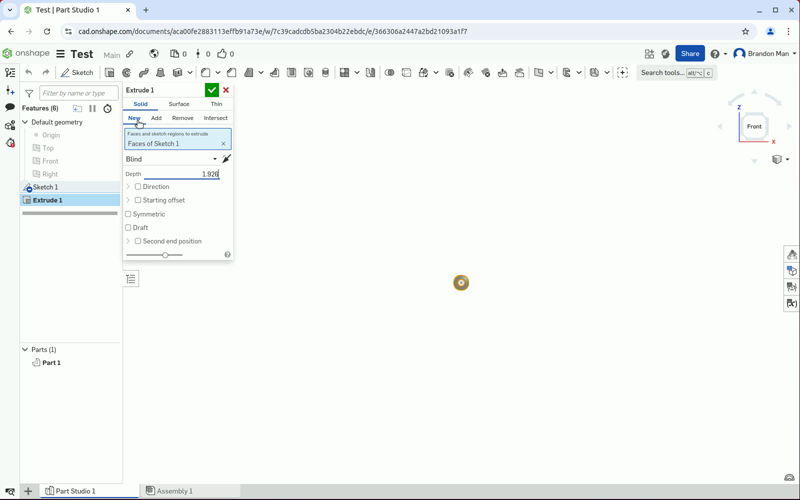
key(tab, 3)
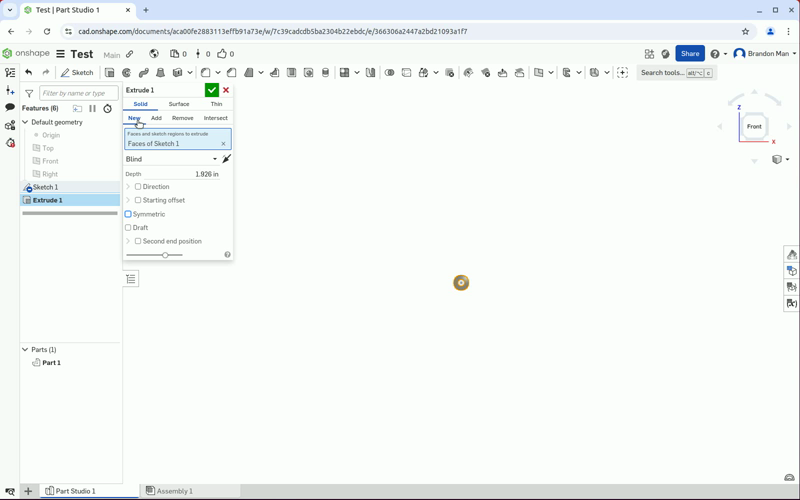
key(space)
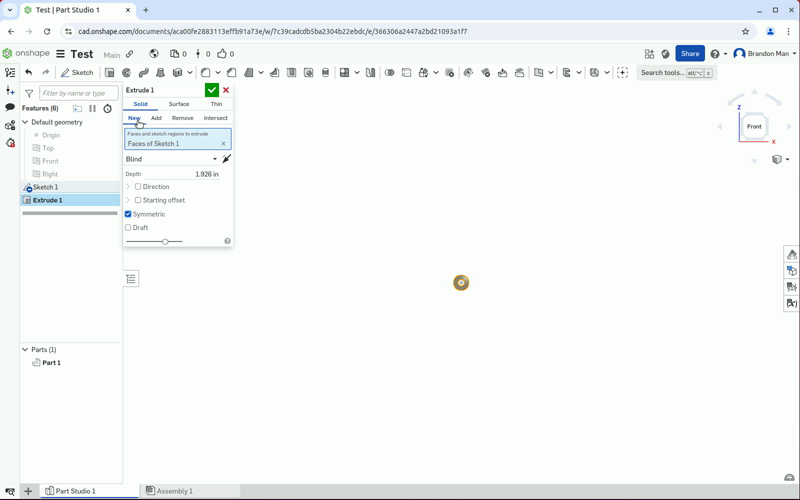
key(enter)
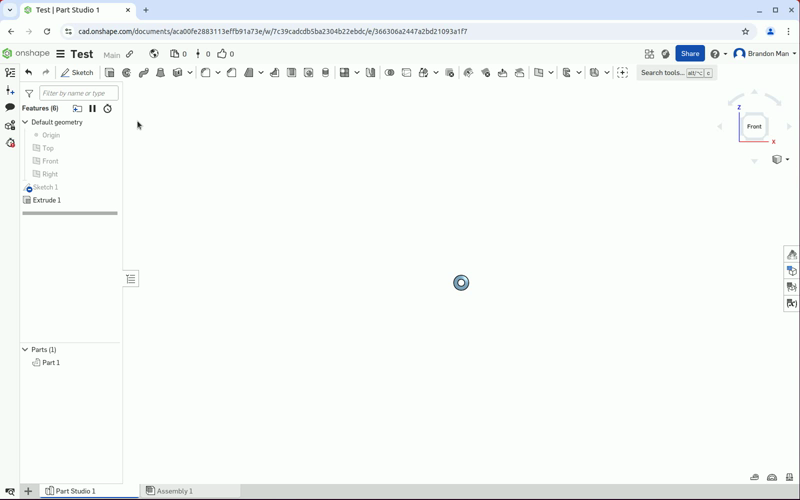
key(shift+h)
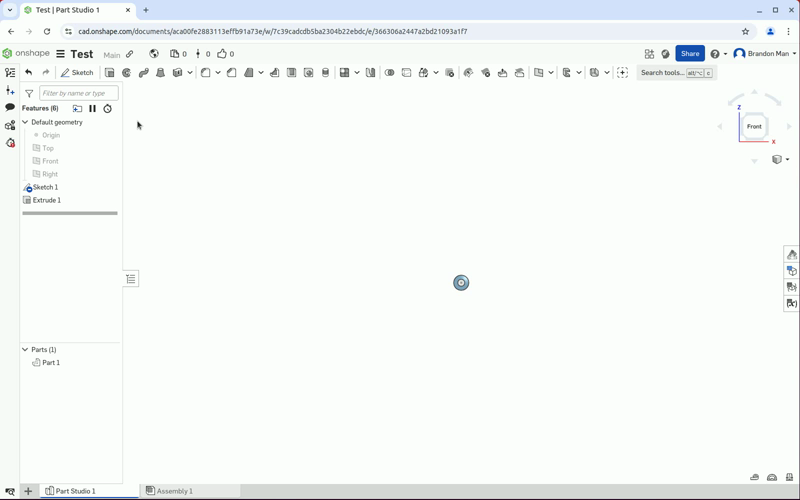
key(shift+h)
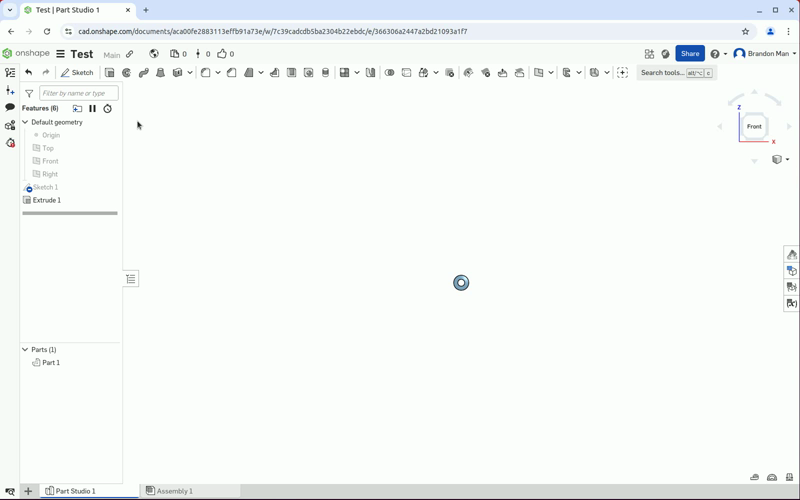
mouse_move(73, 189)
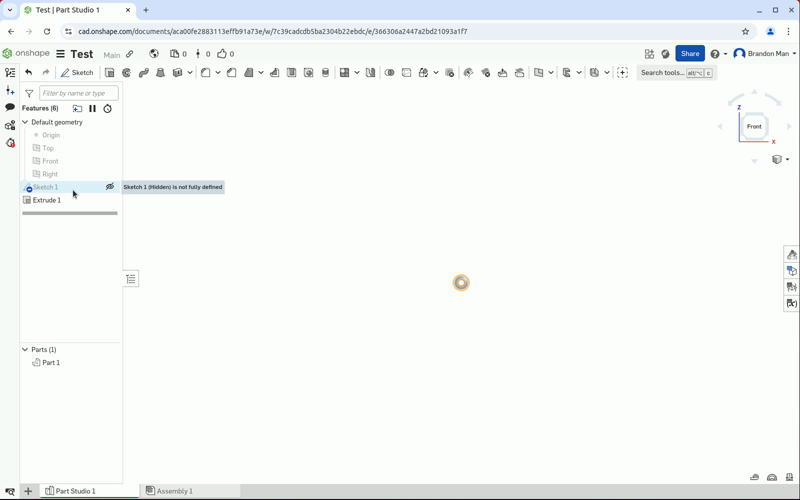
click(73, 189)
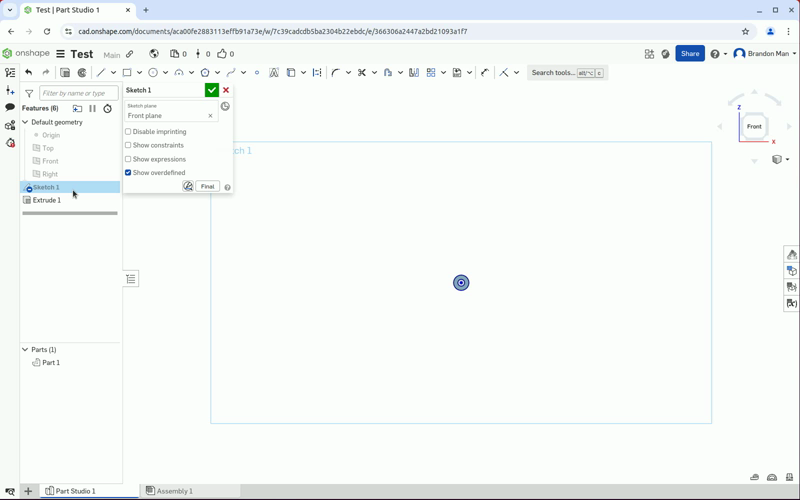
mouse_move(229, 92)
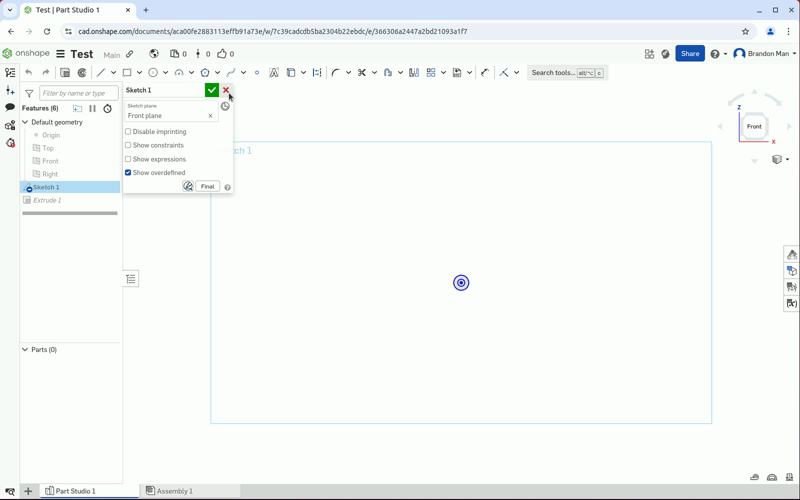
click(229, 92)
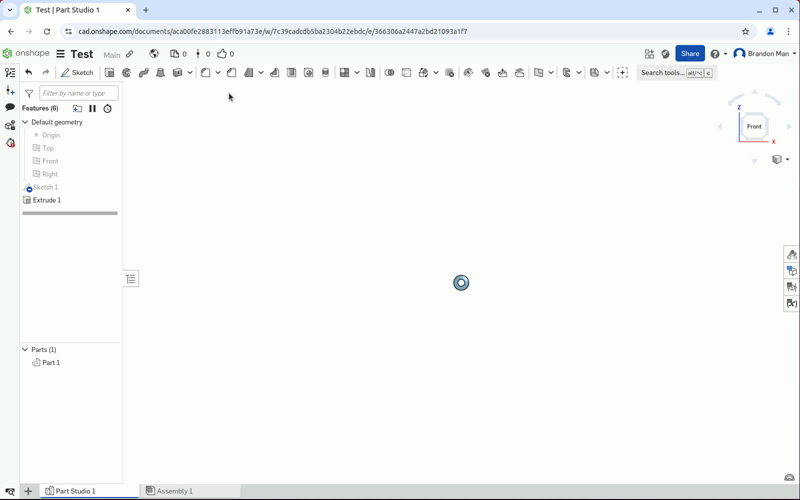
mouse_move(73, 352)
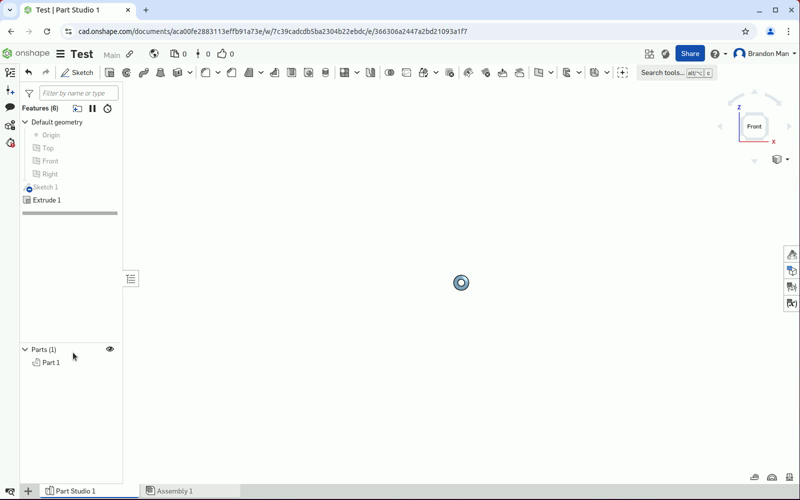
key(y)
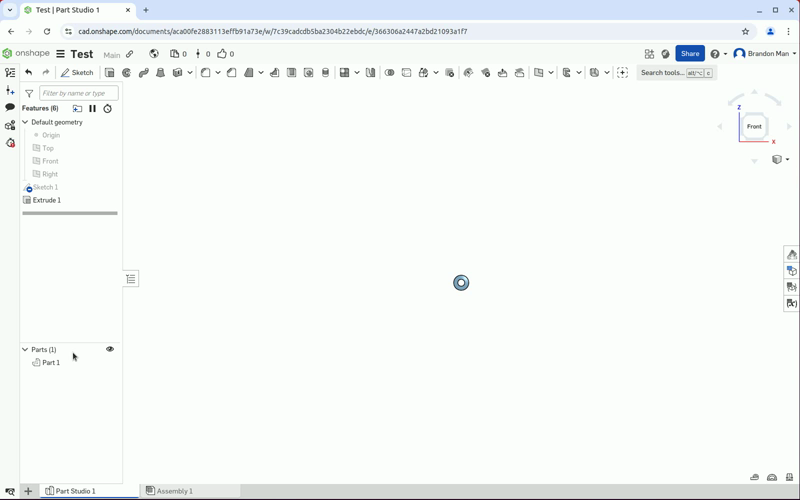
key(shift+p)
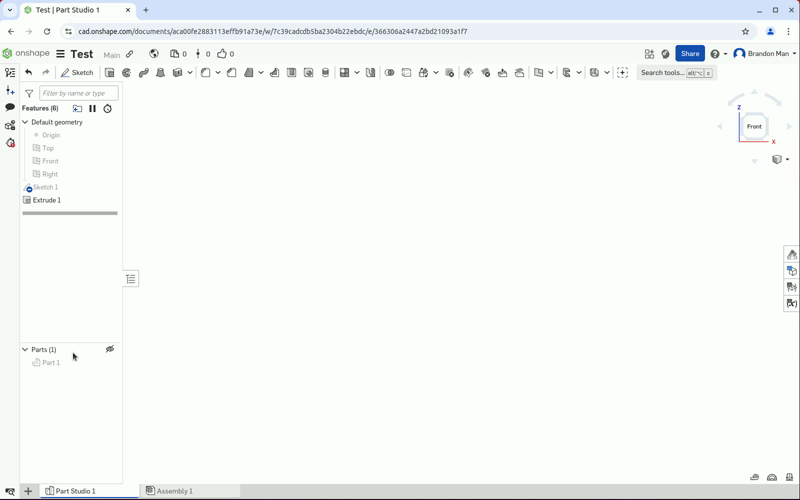
key(space)
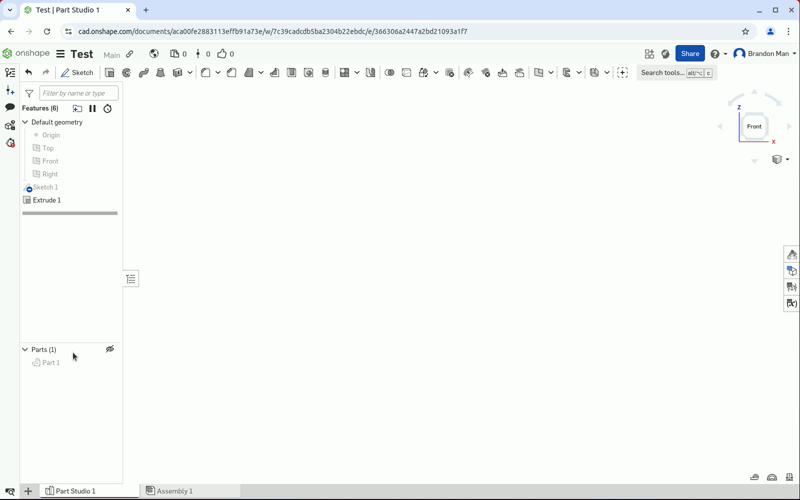
key_down(shift)
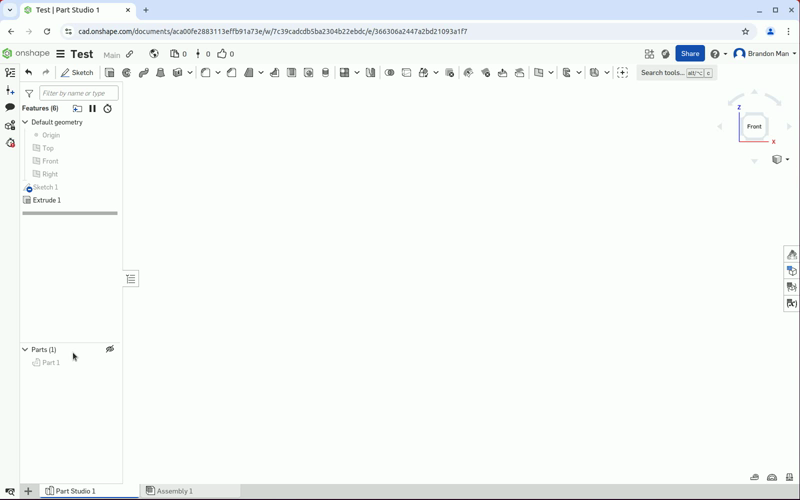
key(down)
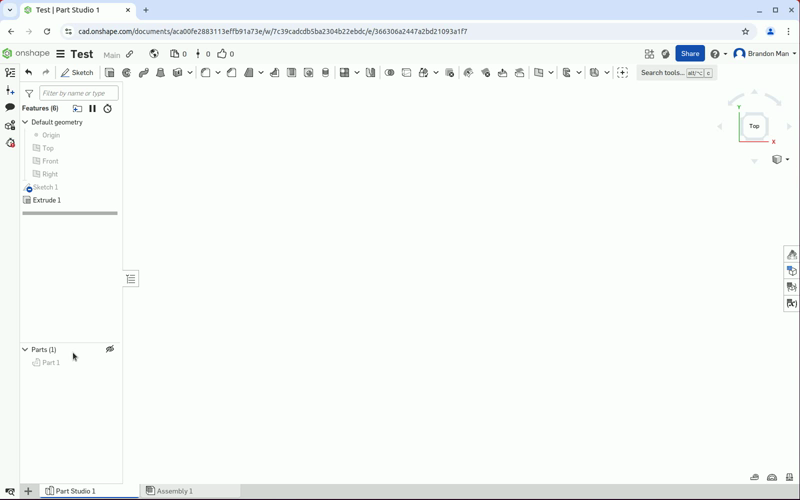
key_up(shift)
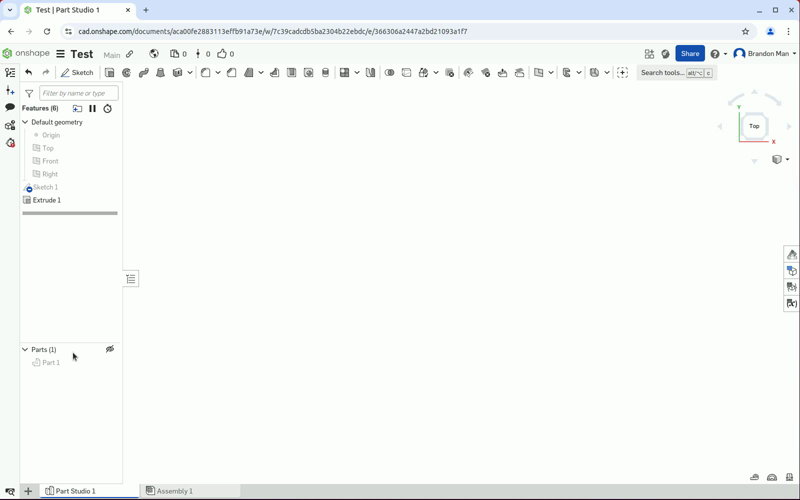
mouse_move(73, 352)
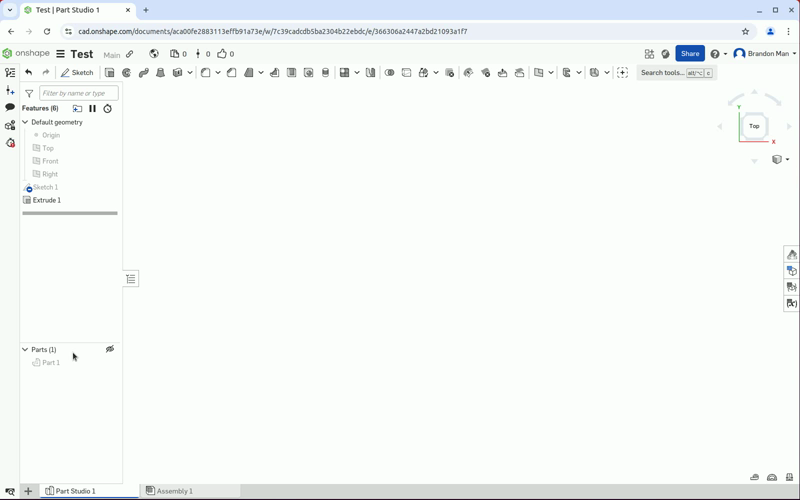
key(shift+y)
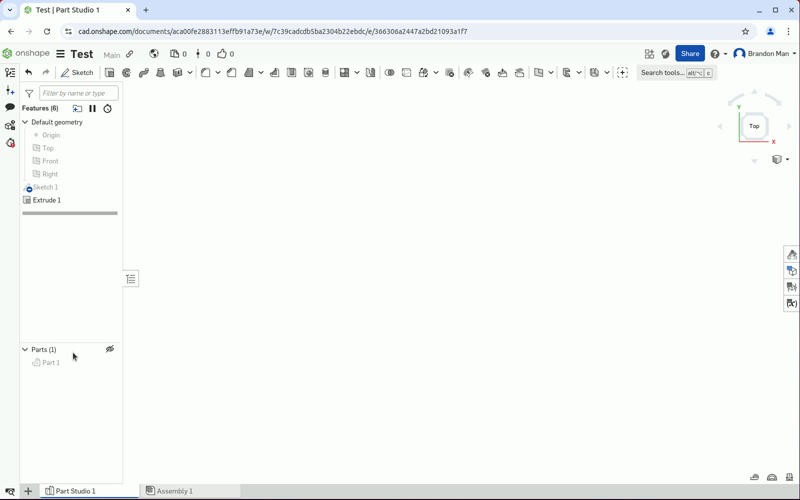
key(shift+s)
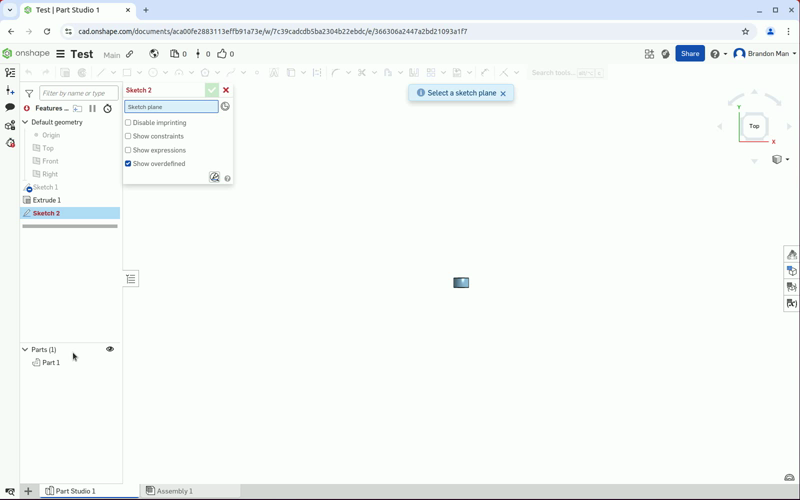
mouse_move(73, 150)
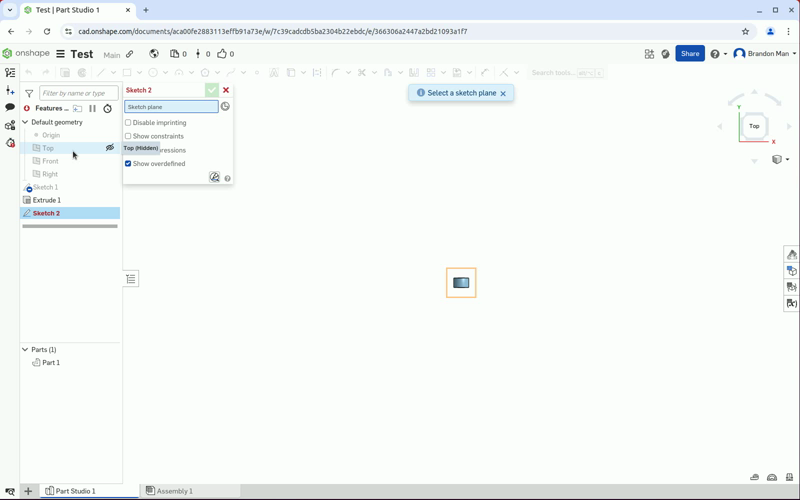
click(73, 150)
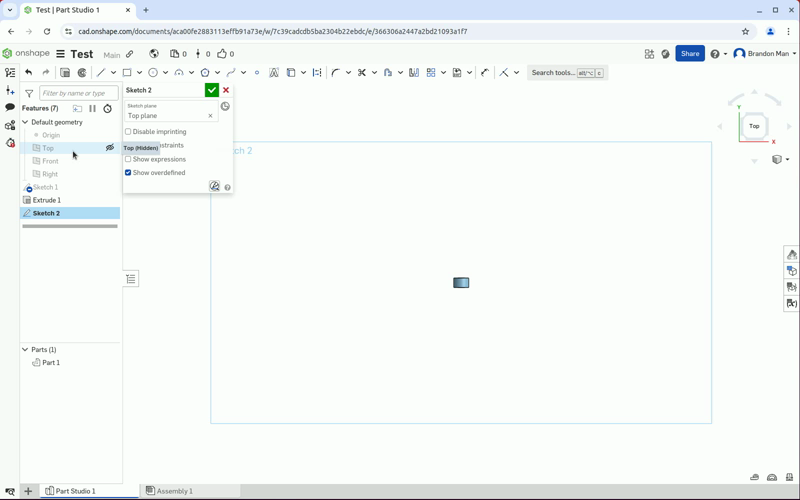
mouse_move(73, 352)
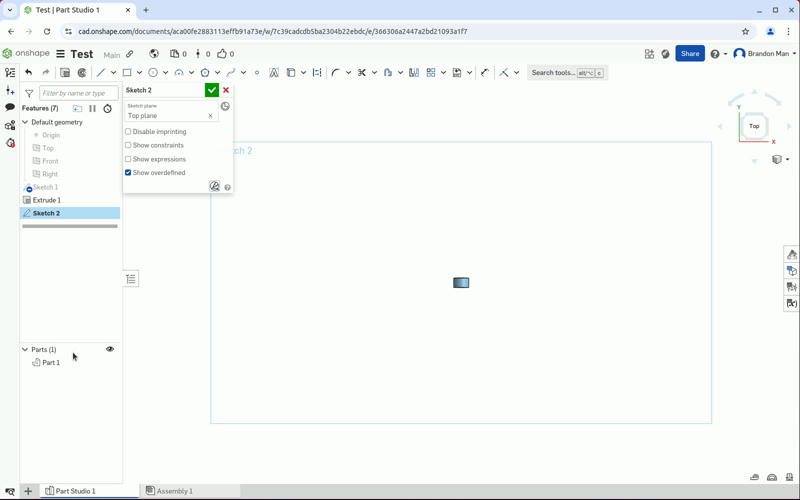
key(y)
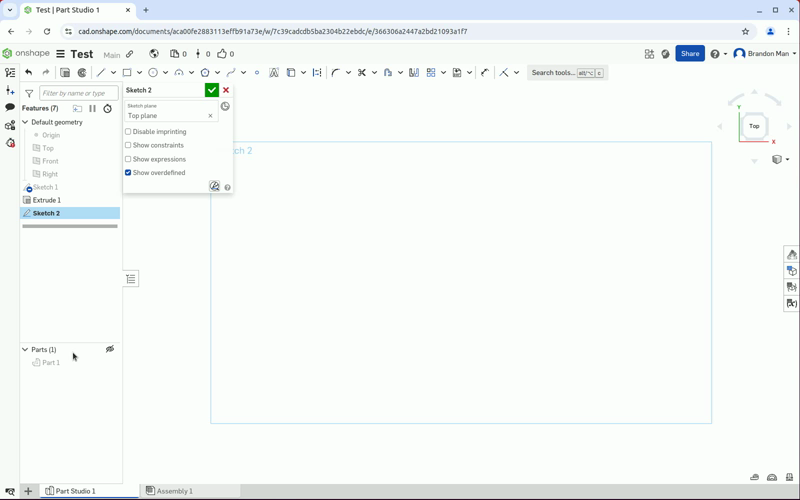
key(c)
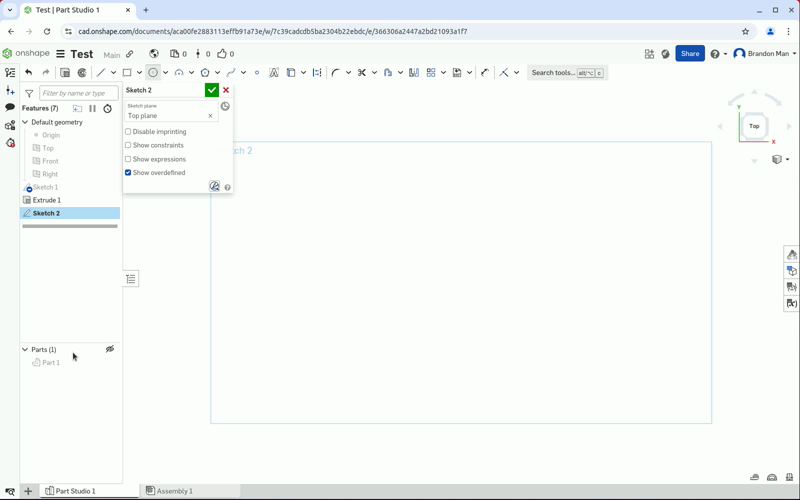
key_down(shift)
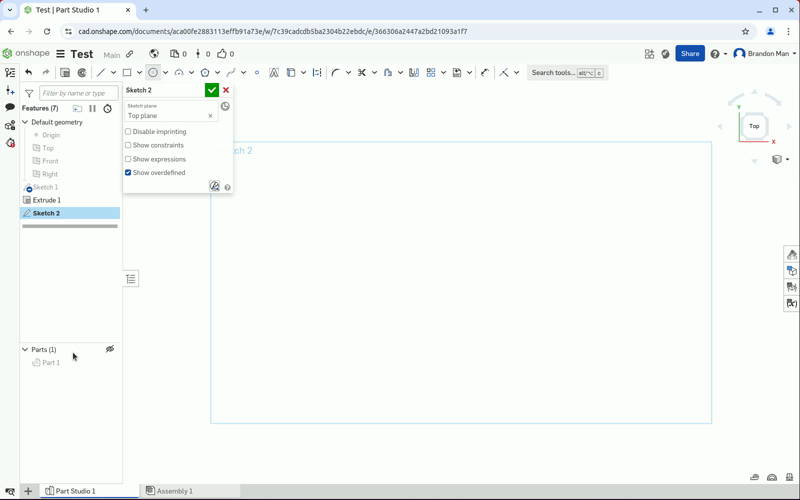
mouse_move(461, 282)
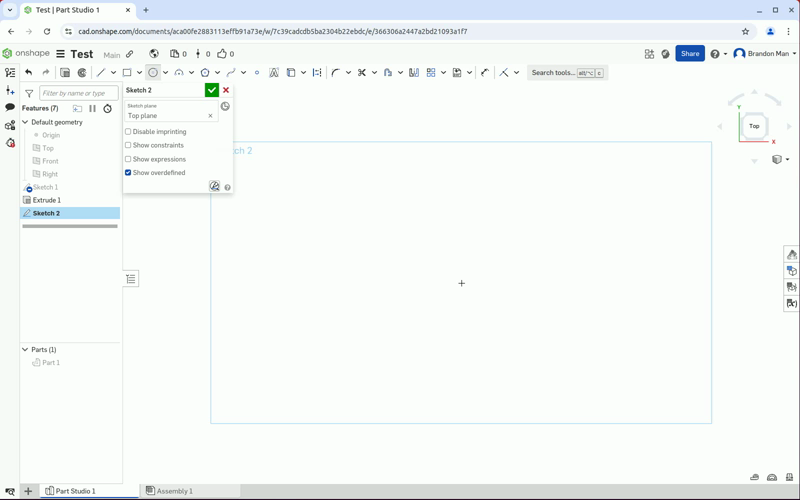
click(461, 282)
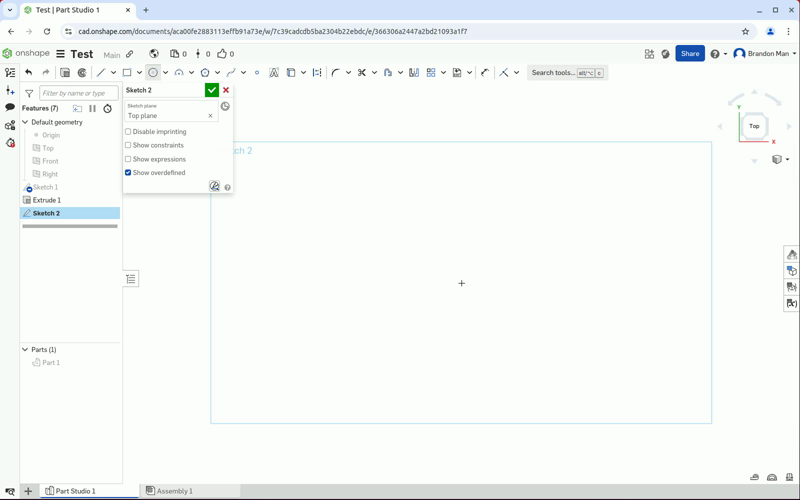
key_up(shift)
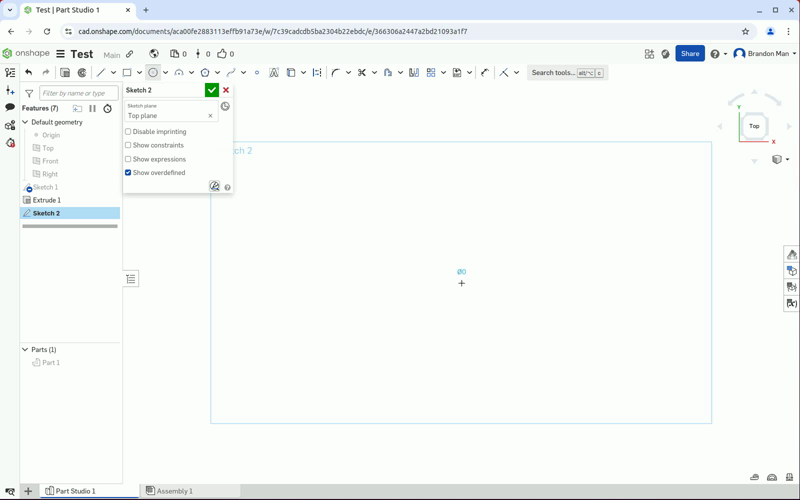
mouse_move(467, 282)
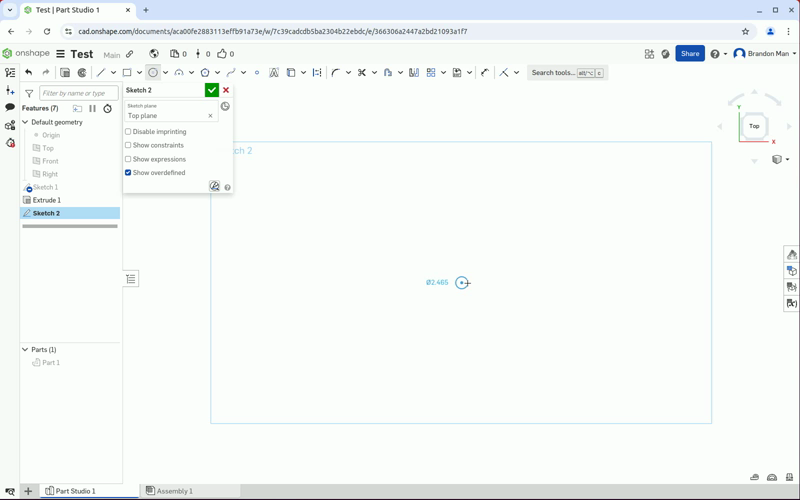
click(467, 282)
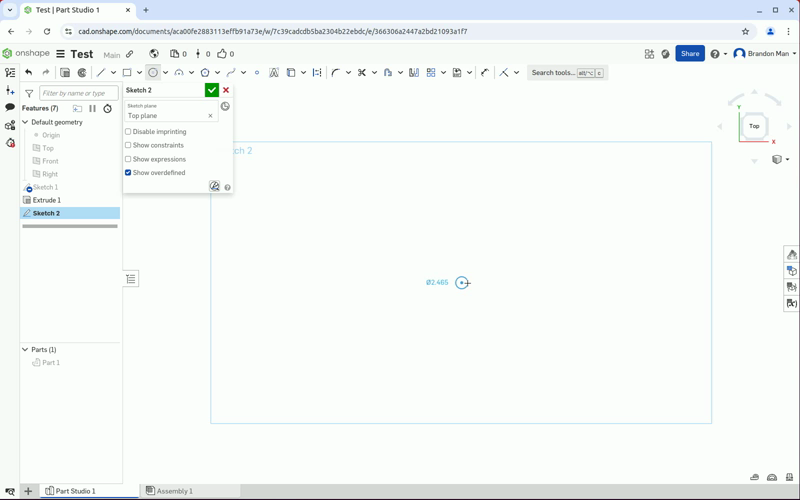
key(esc)
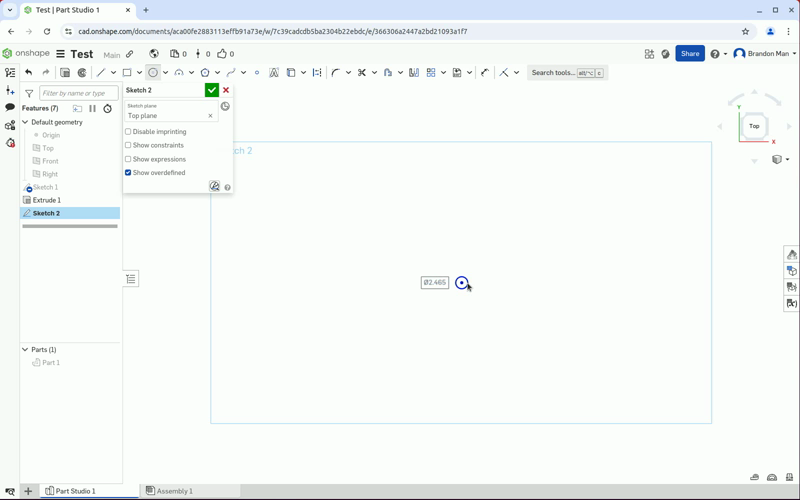
mouse_move(458, 278)
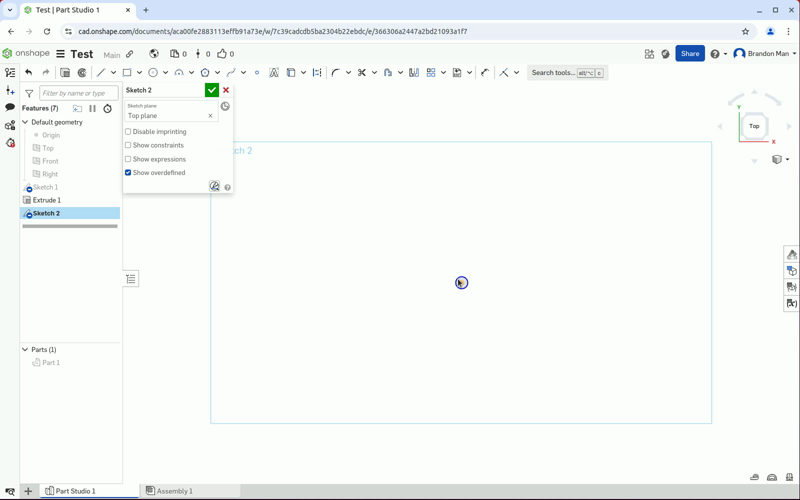
scroll(6)
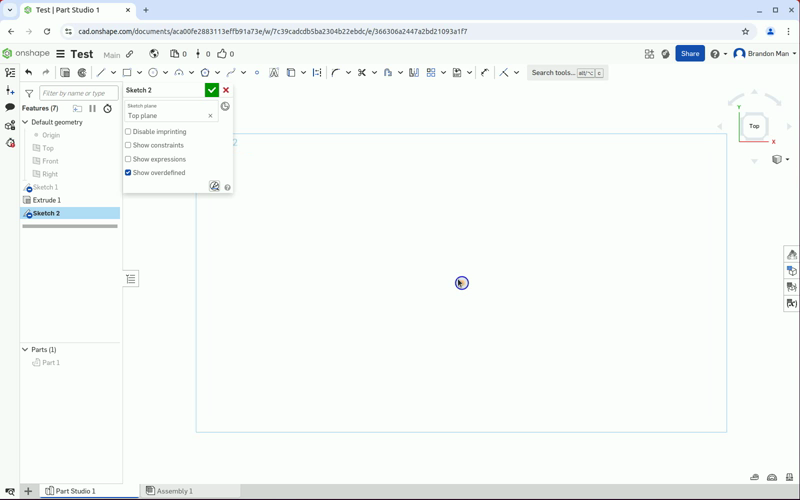
scroll(6)
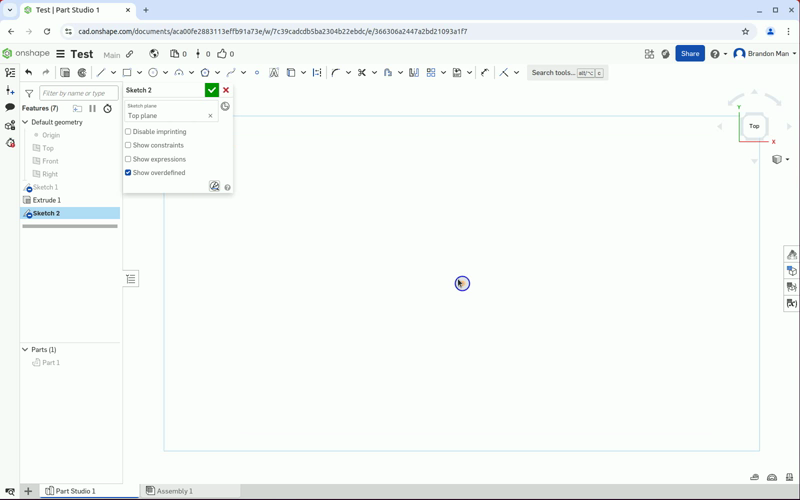
scroll(6)
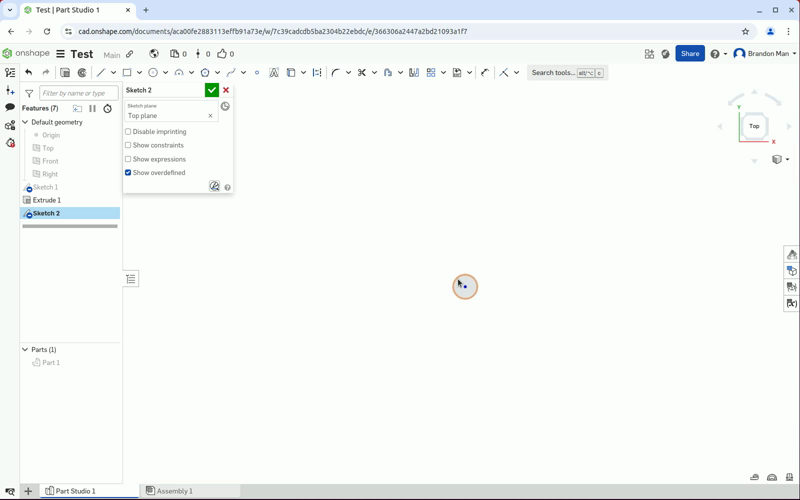
scroll(6)
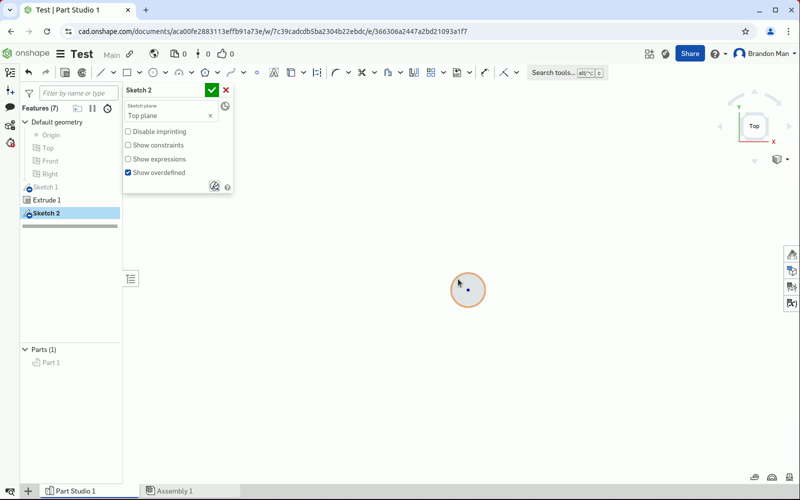
scroll(6)
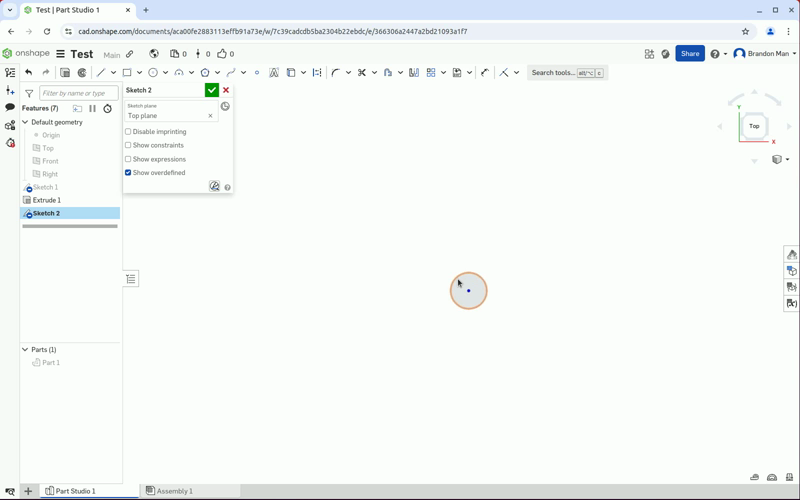
scroll(6)
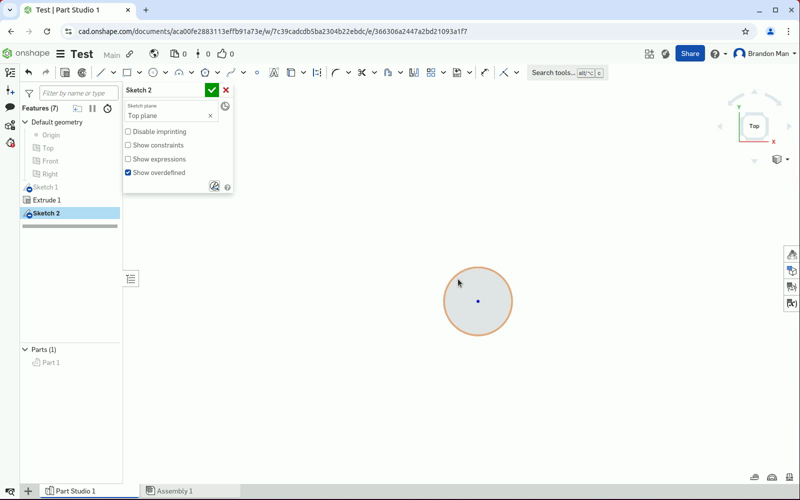
scroll(6)
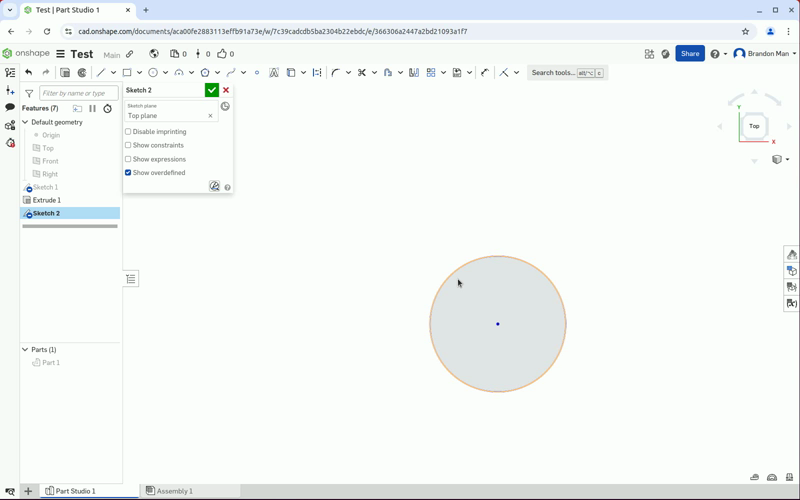
click(458, 278)
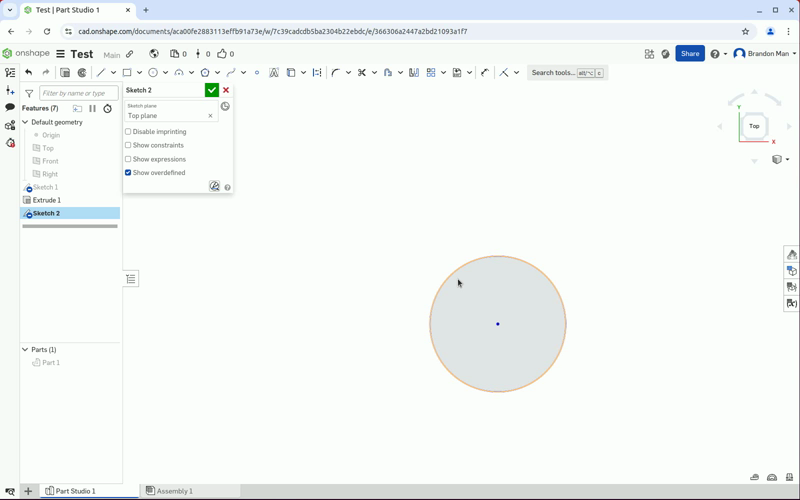
scroll(-6)
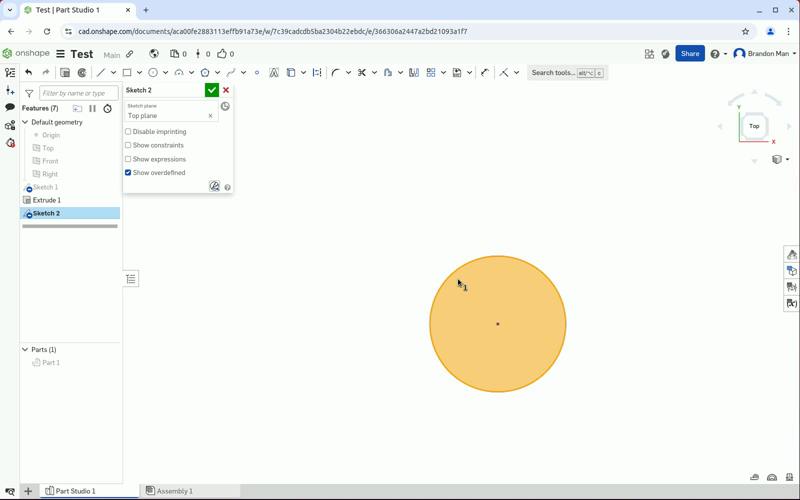
scroll(-6)
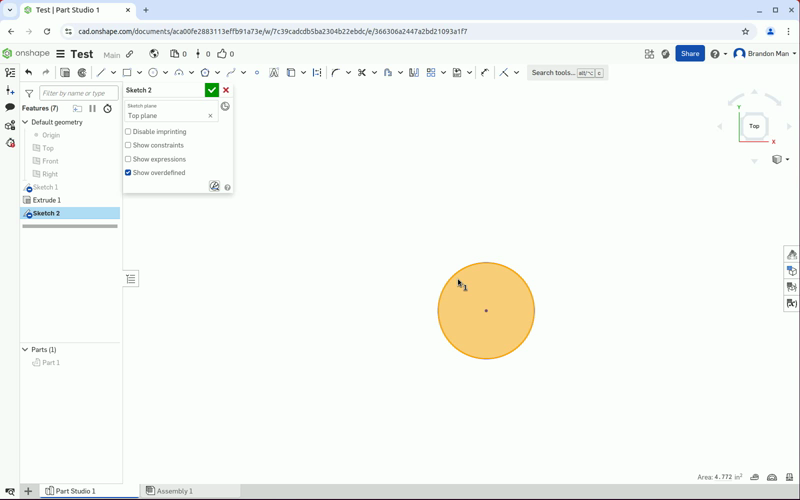
scroll(-6)
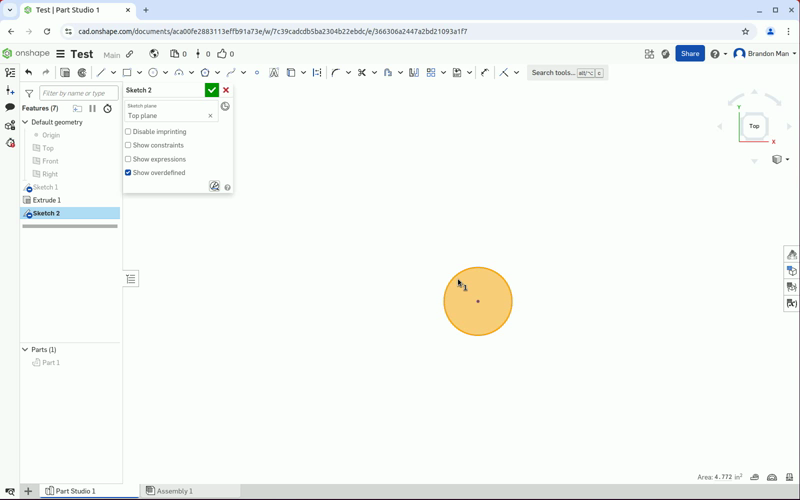
scroll(-6)
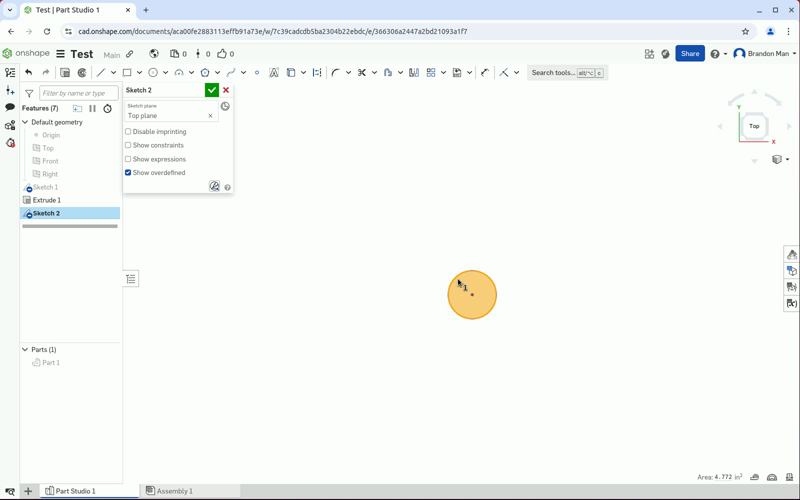
scroll(-6)
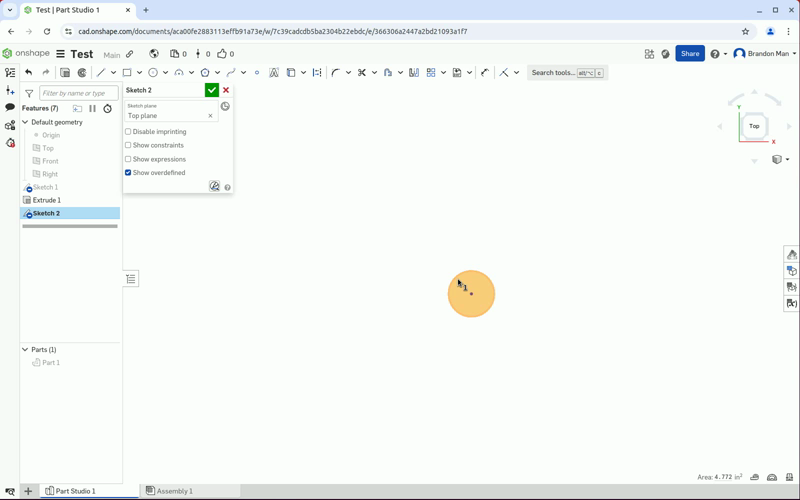
scroll(-6)
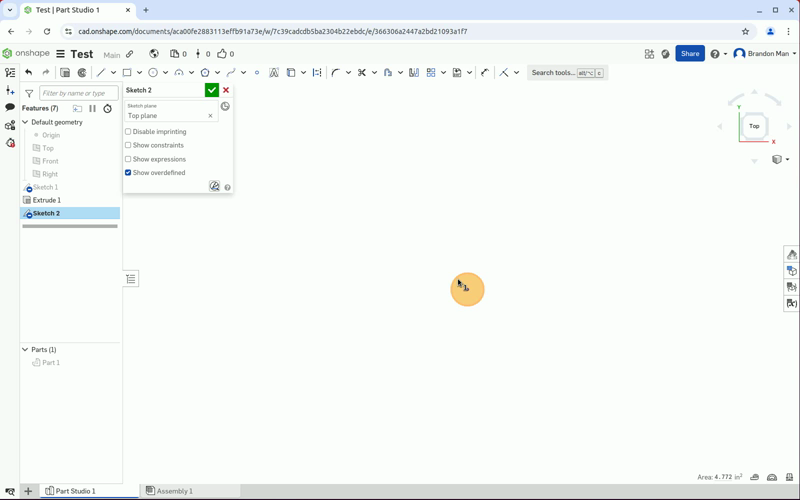
scroll(-6)
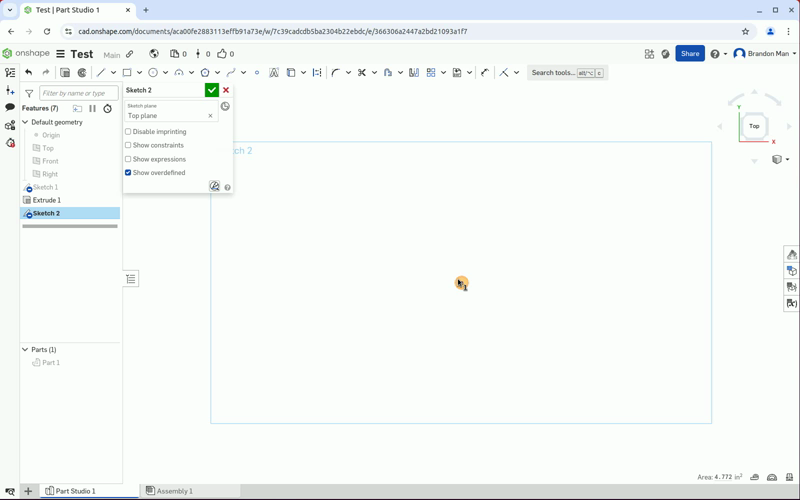
mouse_move(73, 352)
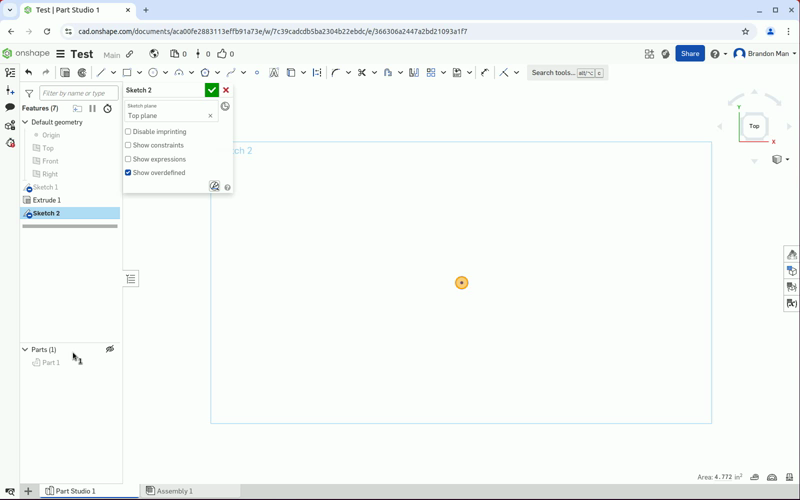
key(shift+y)
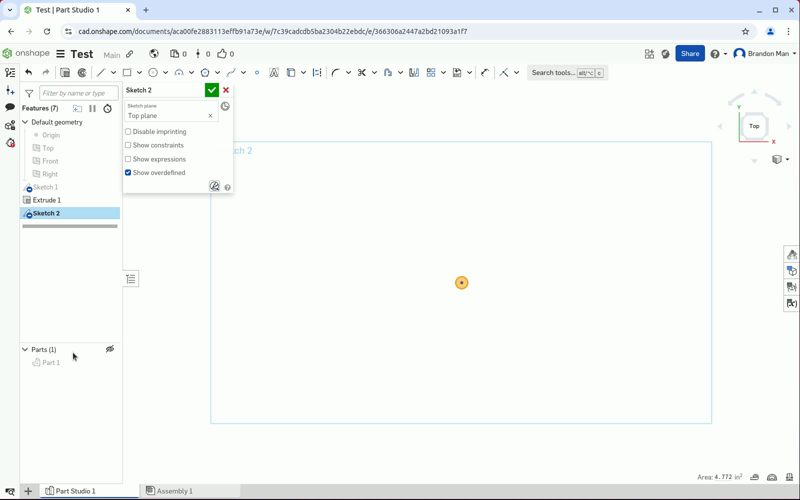
key(shift+e)
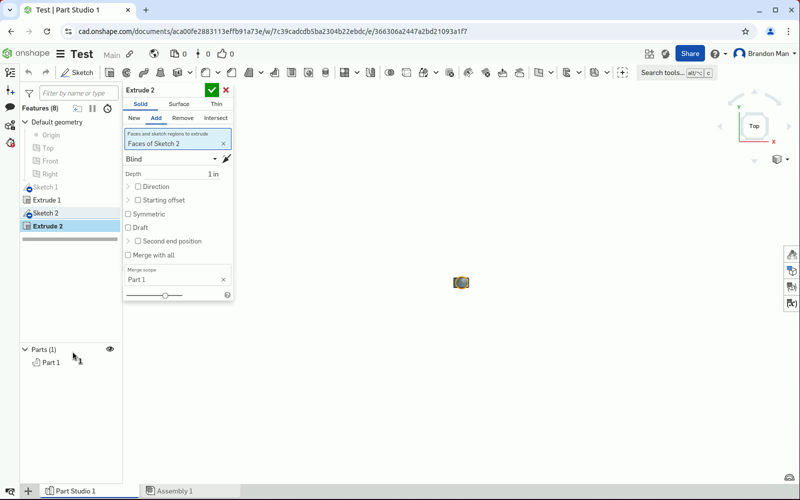
mouse_move(143, 106)
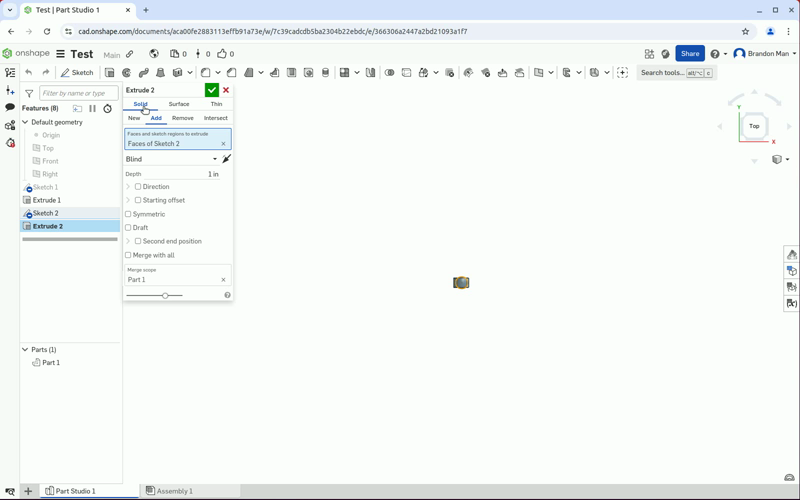
click(143, 106)
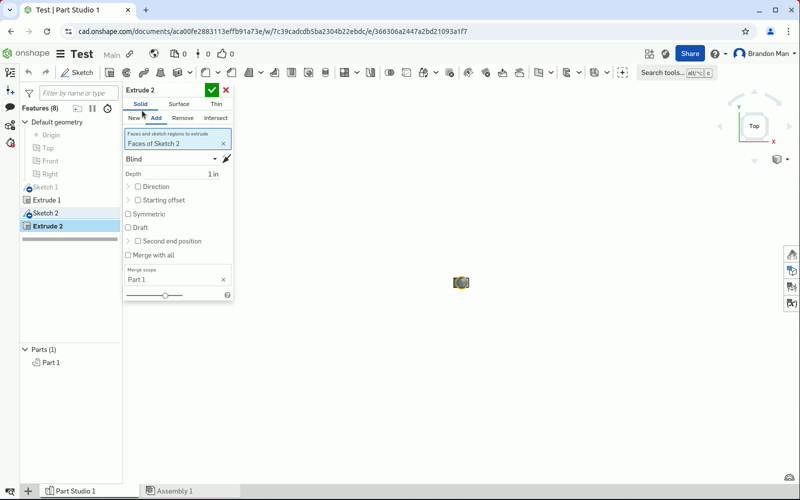
mouse_move(137, 120)
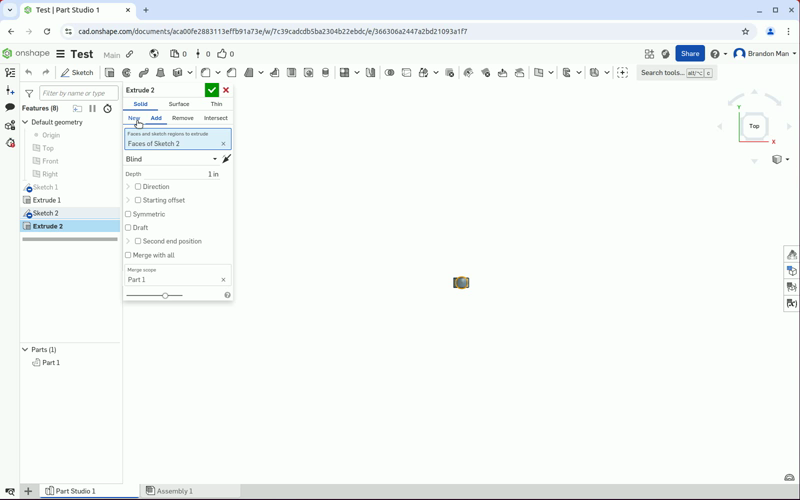
click(137, 120)
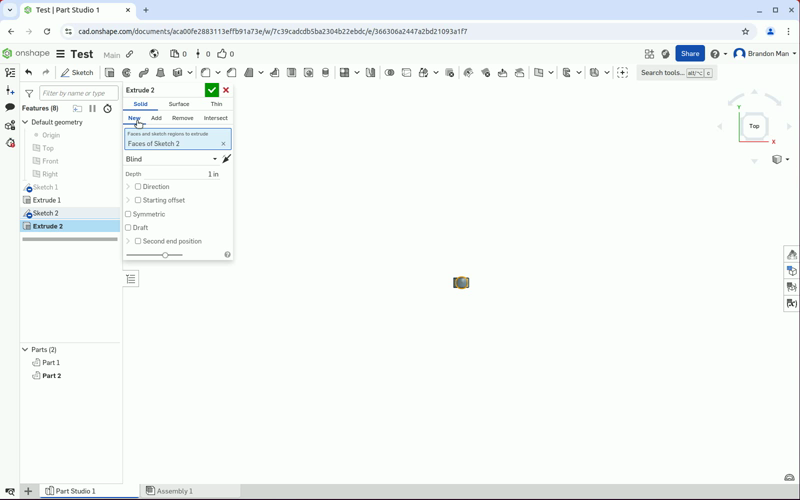
key(tab, 4)
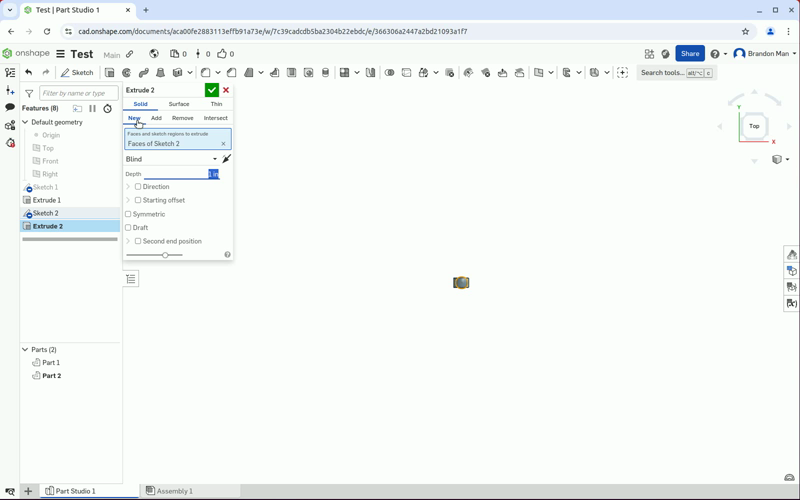
text(14.443)
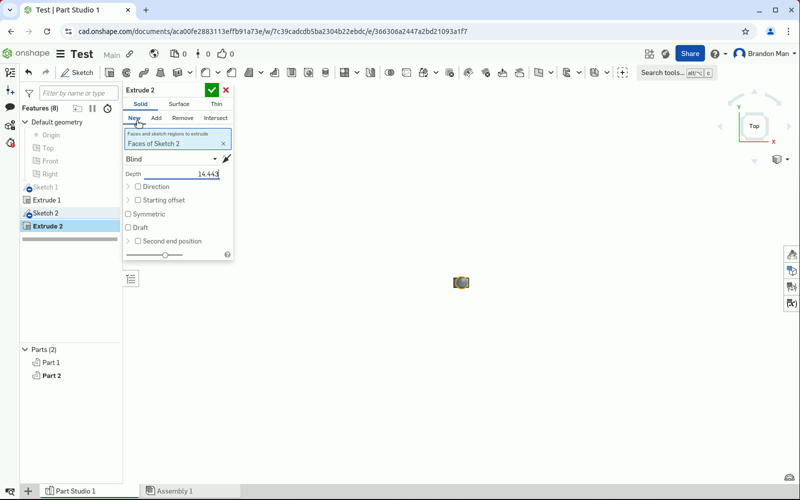
key(enter)
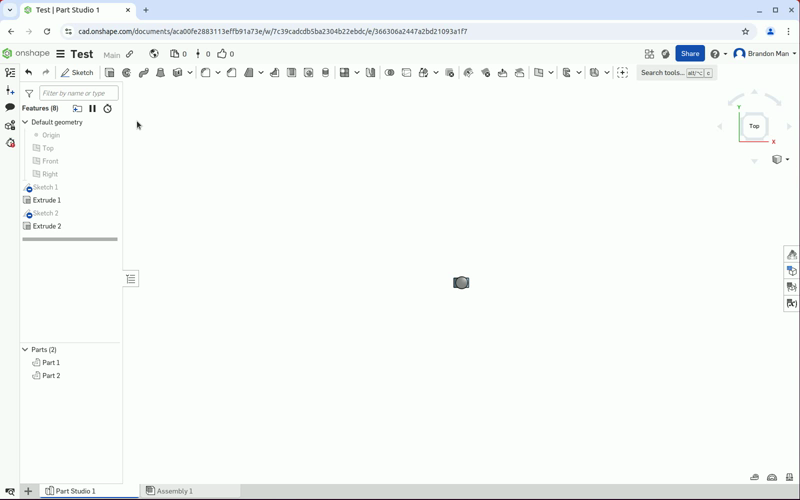
key(shift+h)
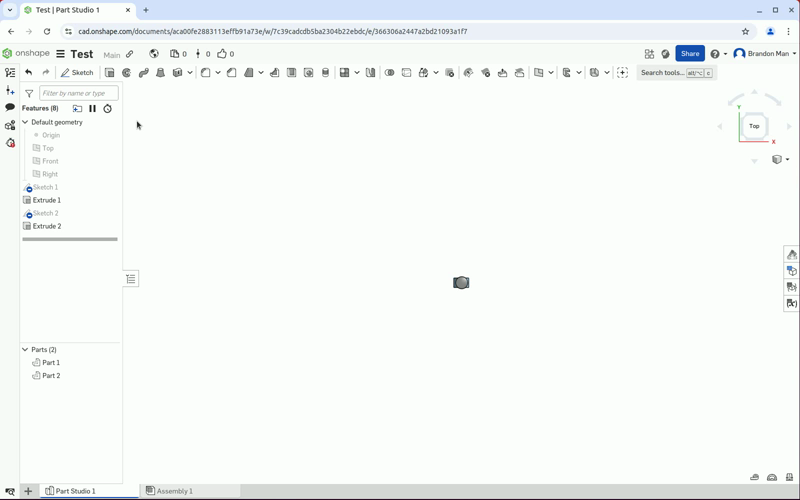
key(shift+h)
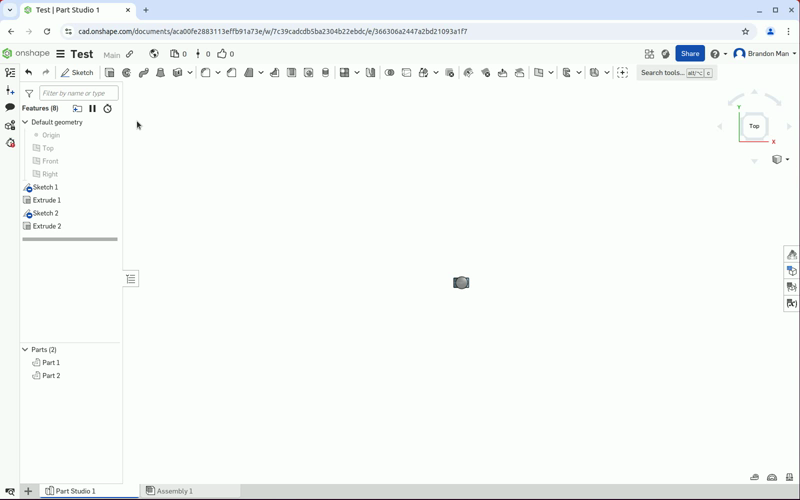
key(shift+7)
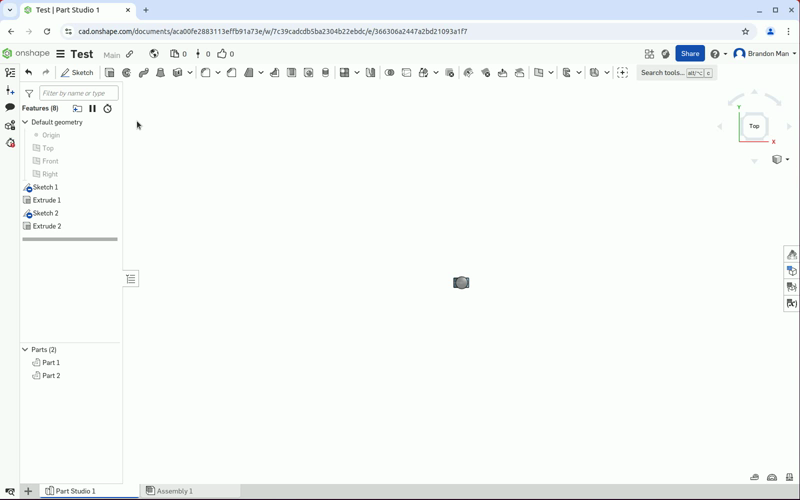
key(up, 3)
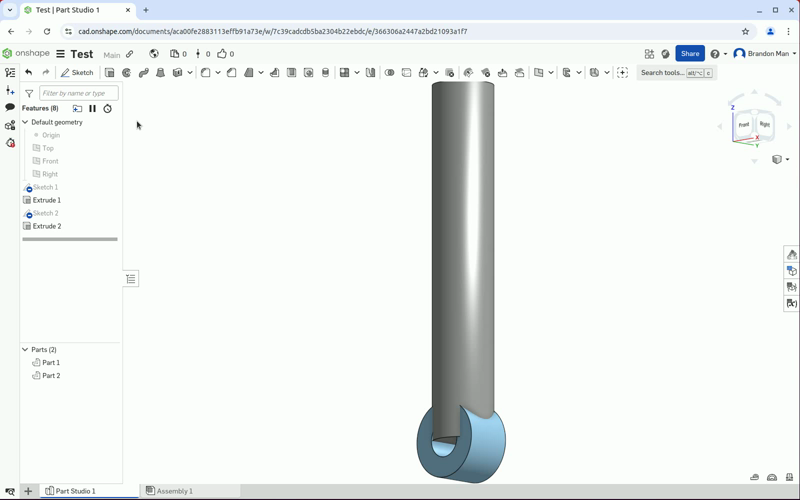
key(left, 3)
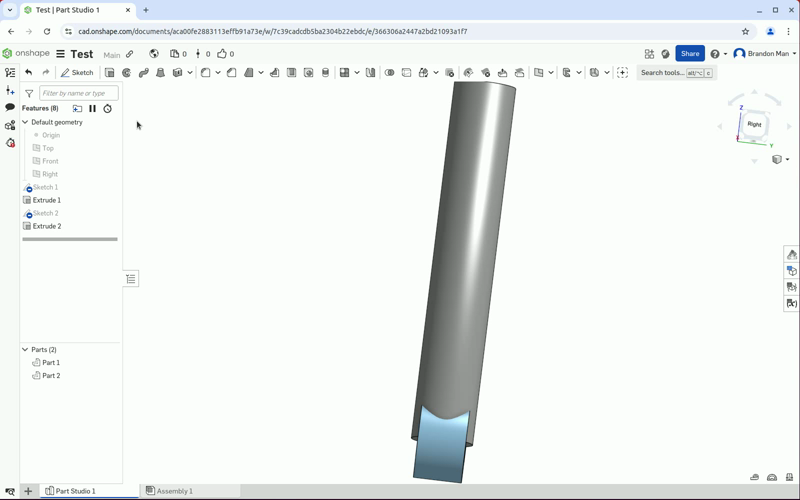
key(right, 3)
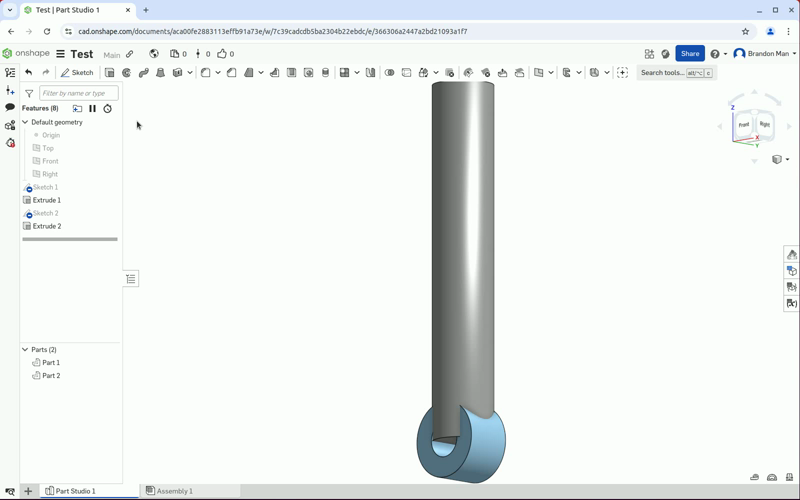
key(down, 3)
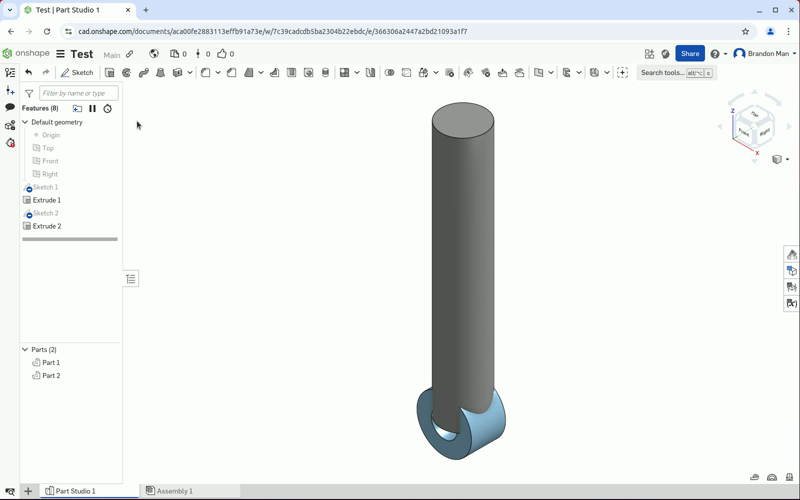
mouse_move(73, 189)
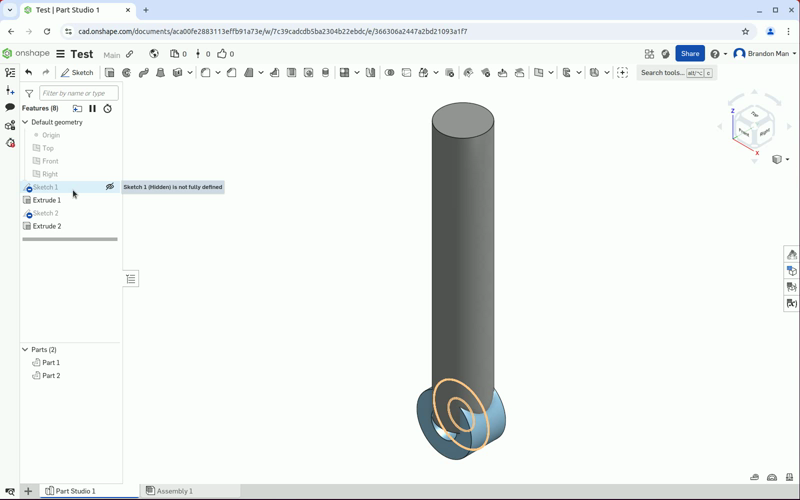
click(73, 189)